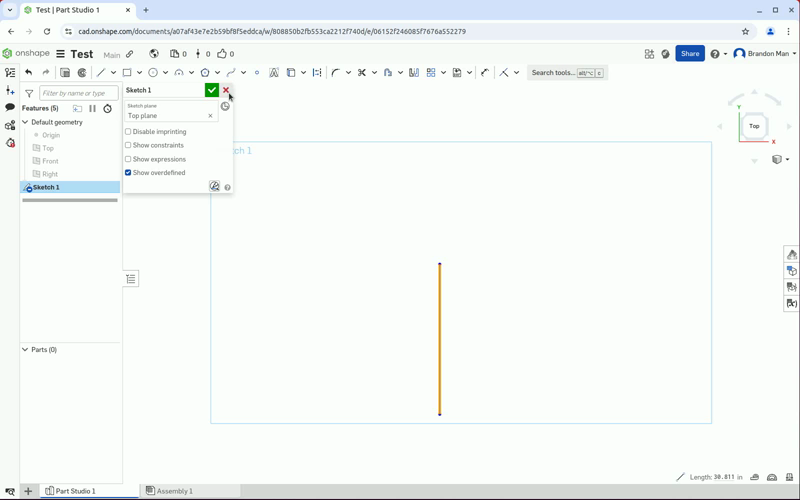
key(shift+h)
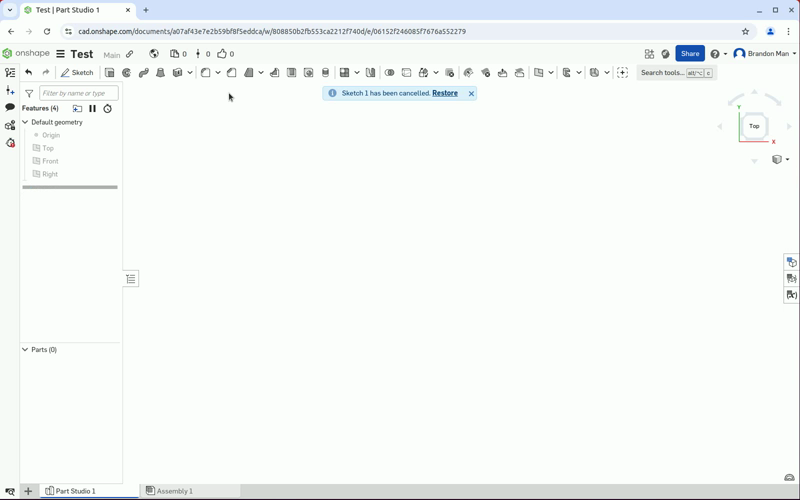
mouse_move(73, 352)
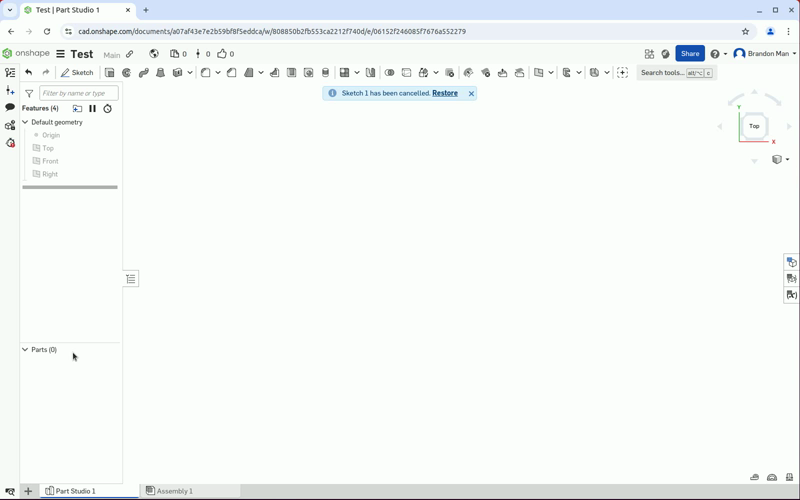
key(y)
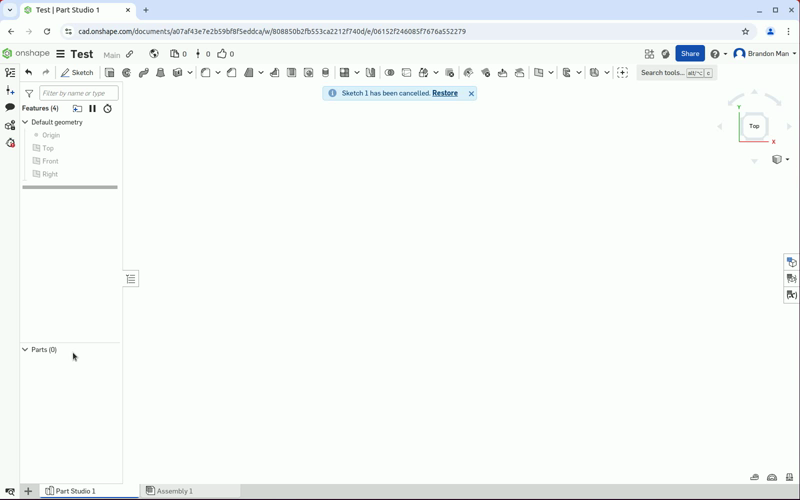
key(shift+p)
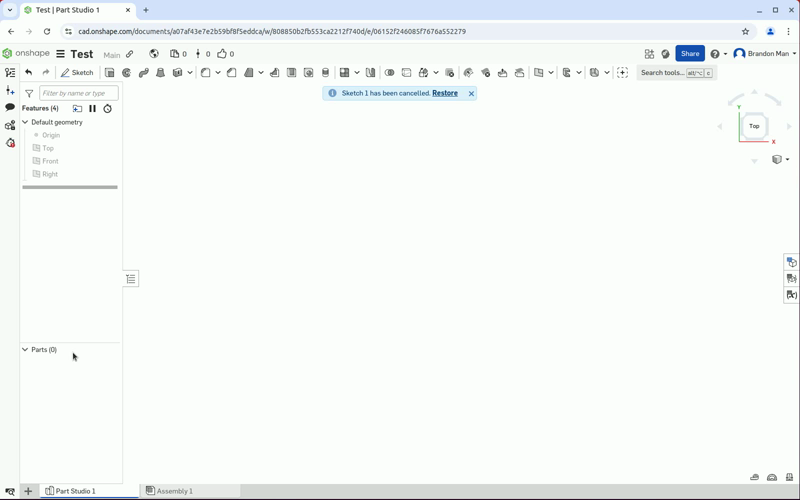
key(space)
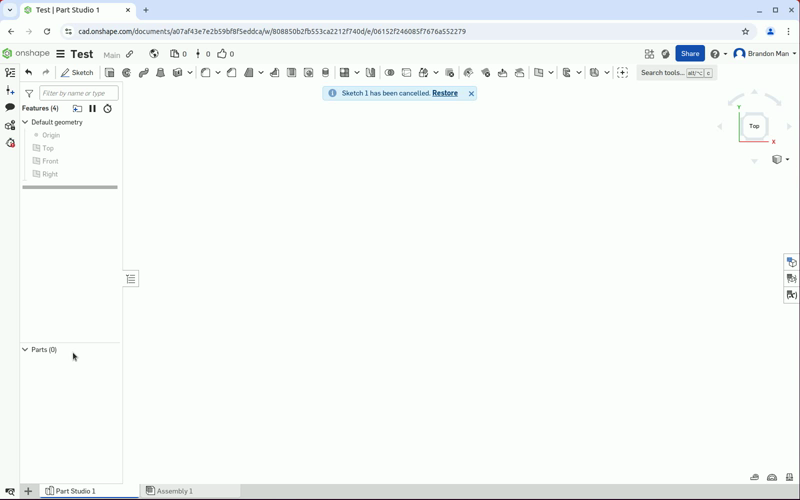
key_down(shift)
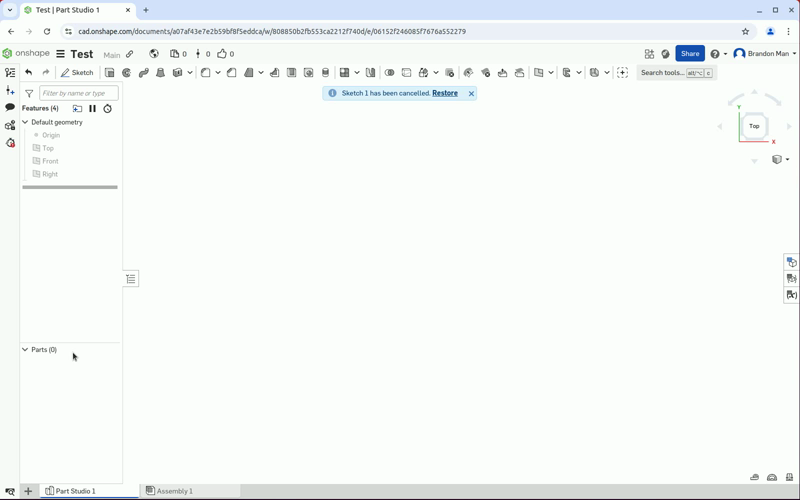
key(up)
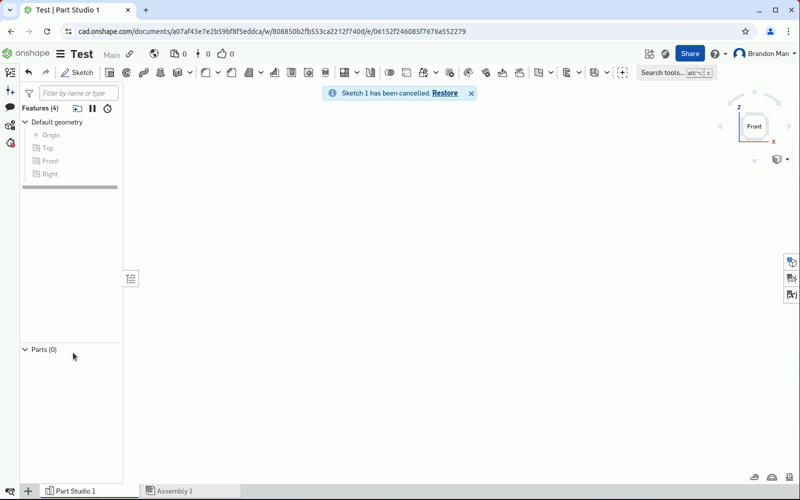
key_up(shift)
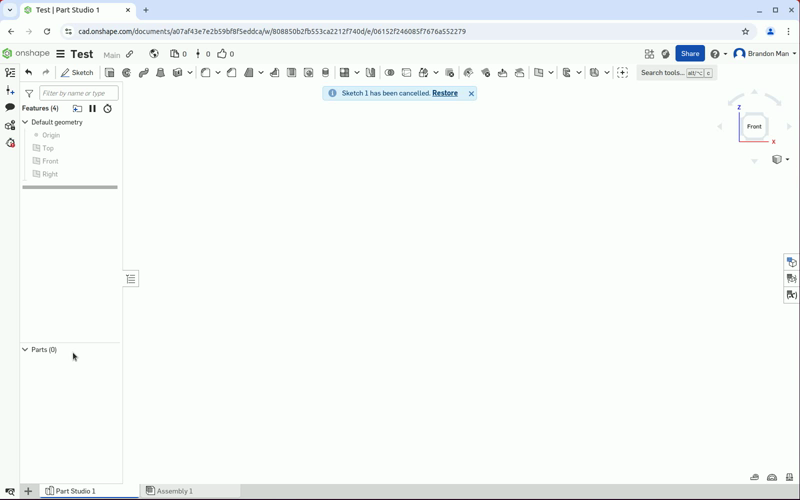
mouse_move(73, 352)
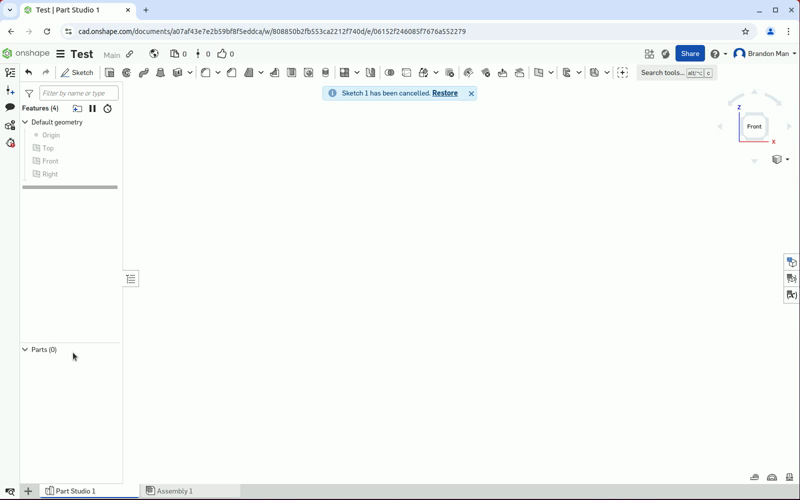
key(shift+y)
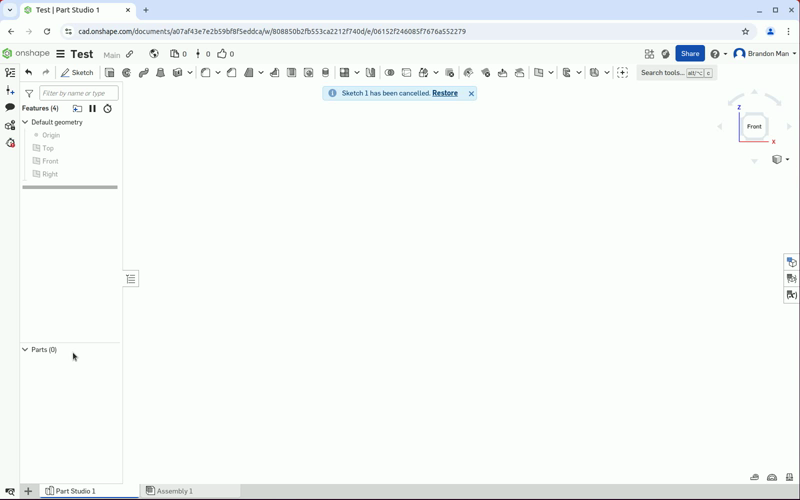
key(shift+s)
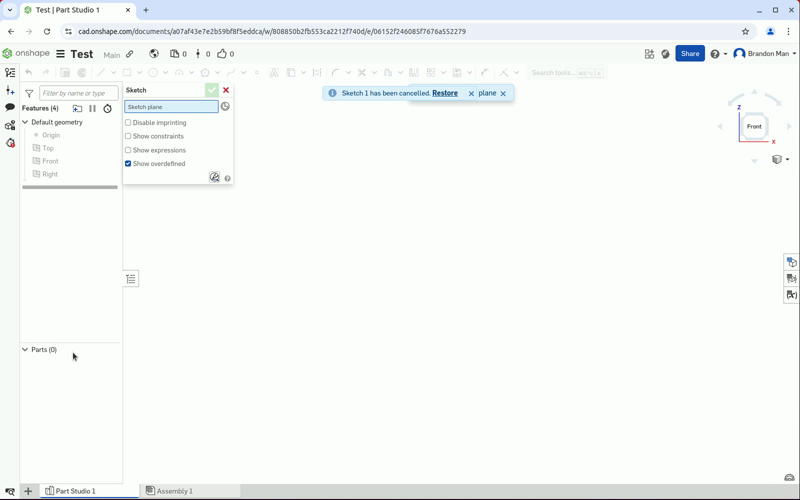
mouse_move(73, 163)
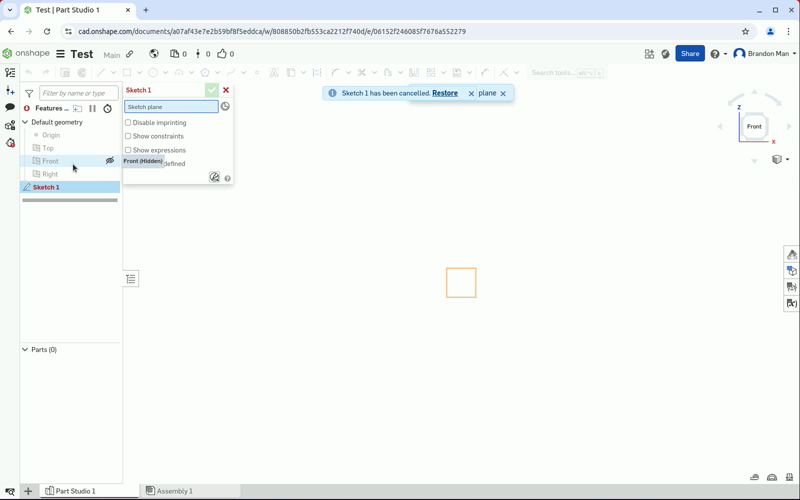
click(73, 163)
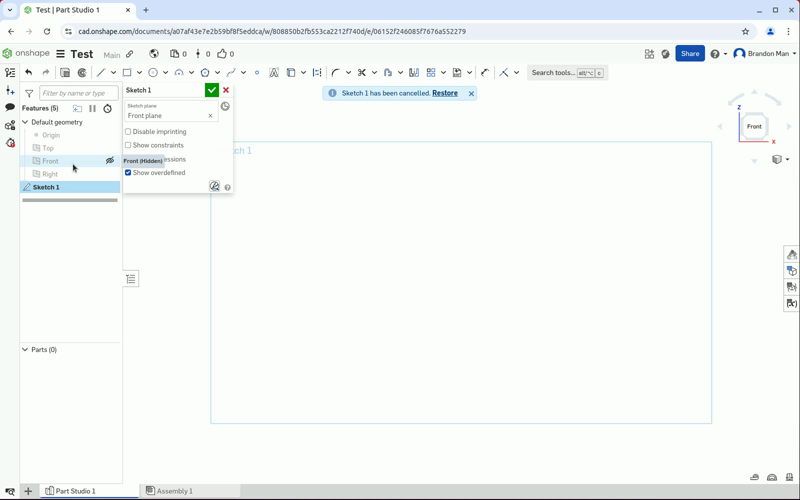
mouse_move(73, 352)
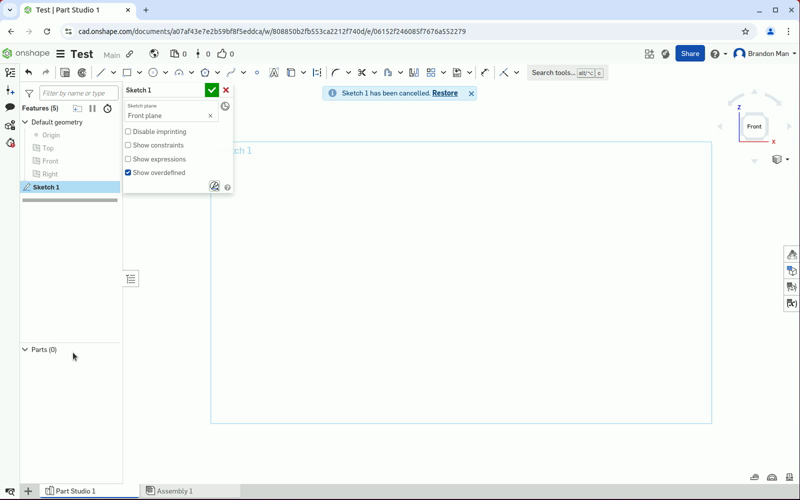
key(y)
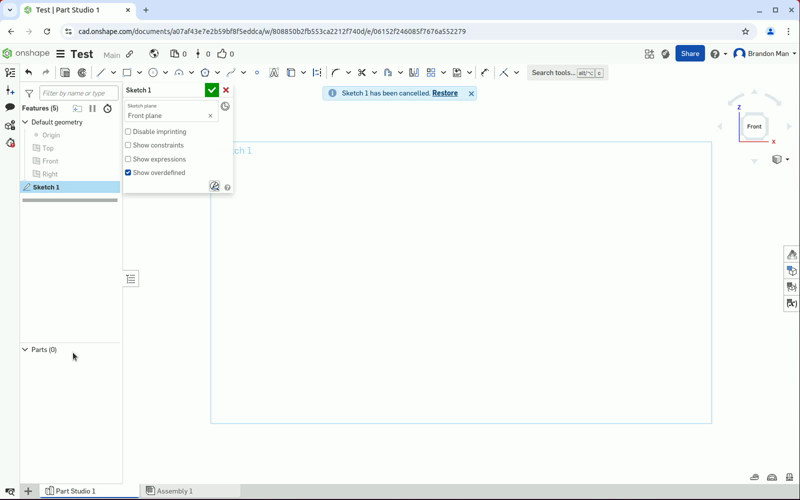
key(l)
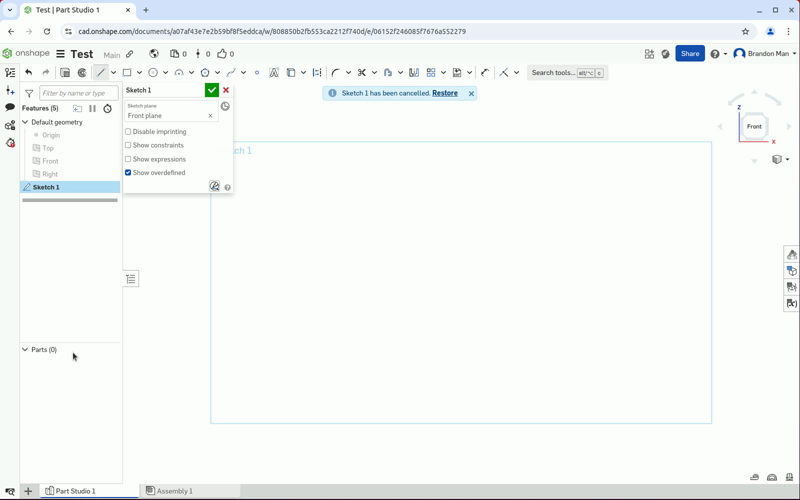
key_down(shift)
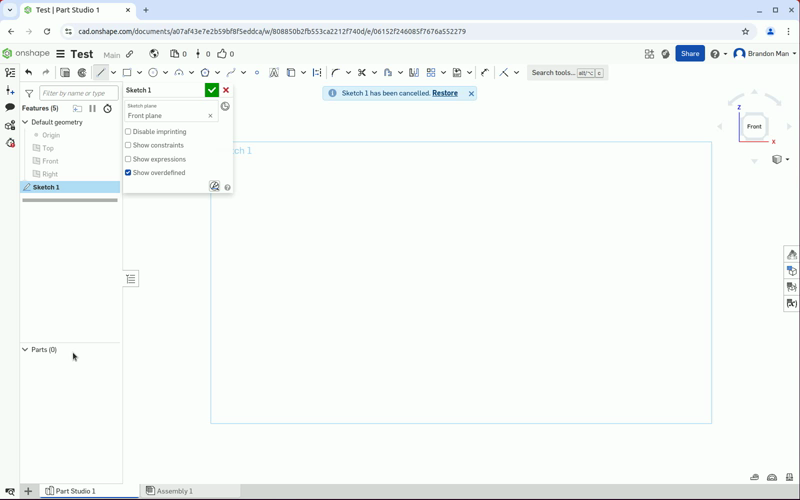
mouse_move(391, 329)
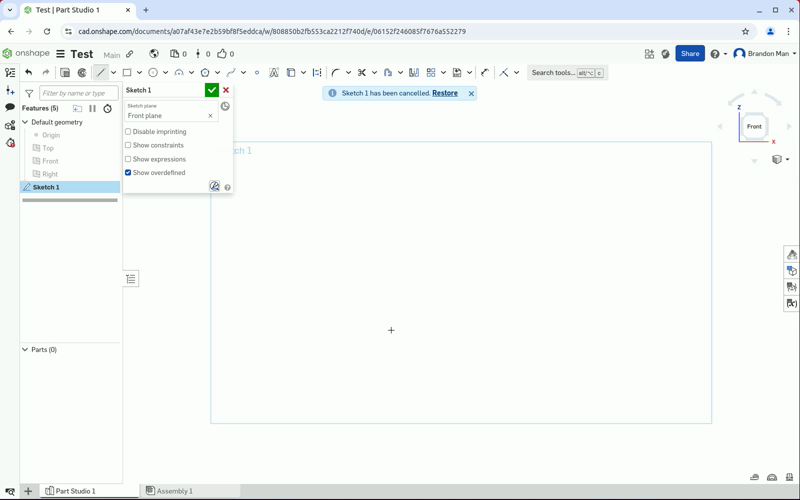
click(391, 329)
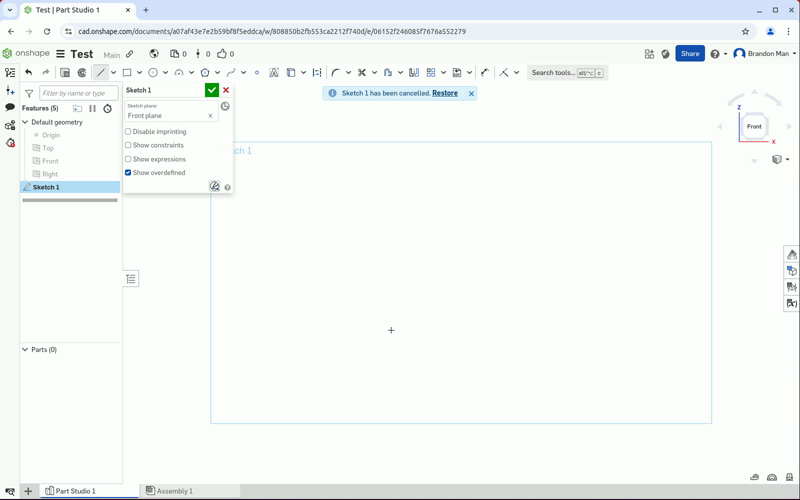
key_up(shift)
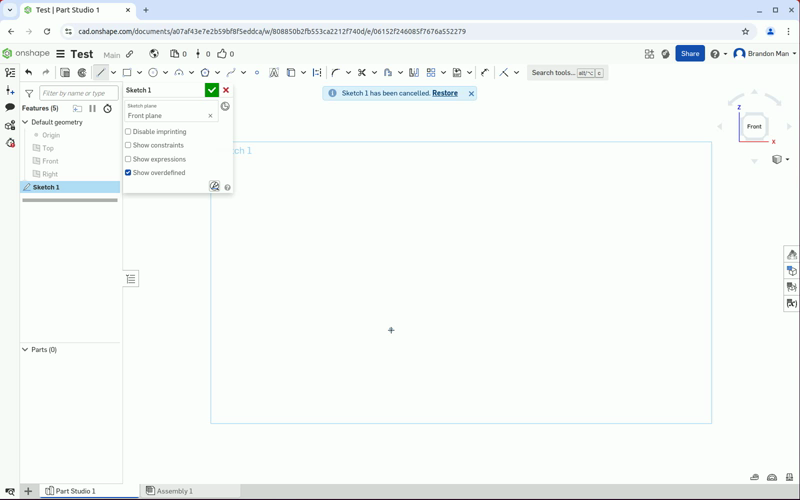
key_down(shift)
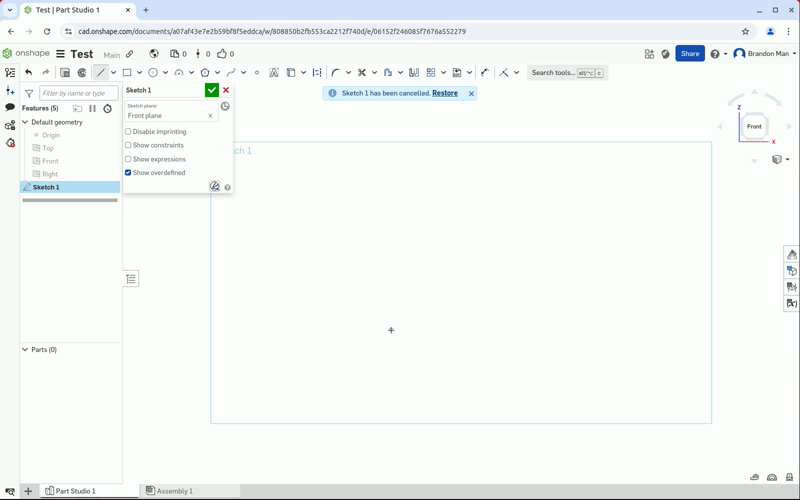
mouse_move(572, 329)
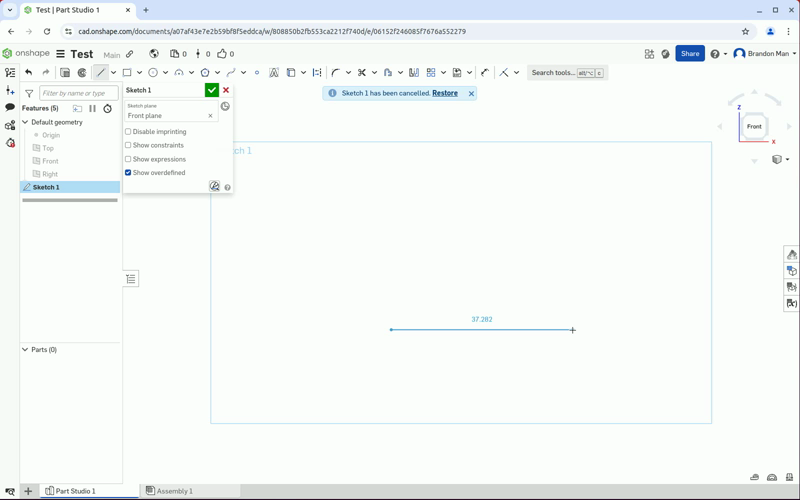
click(572, 329)
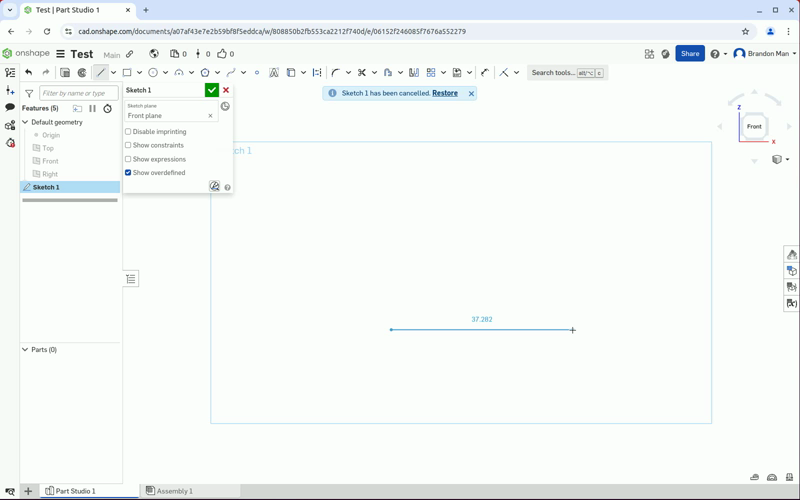
key_up(shift)
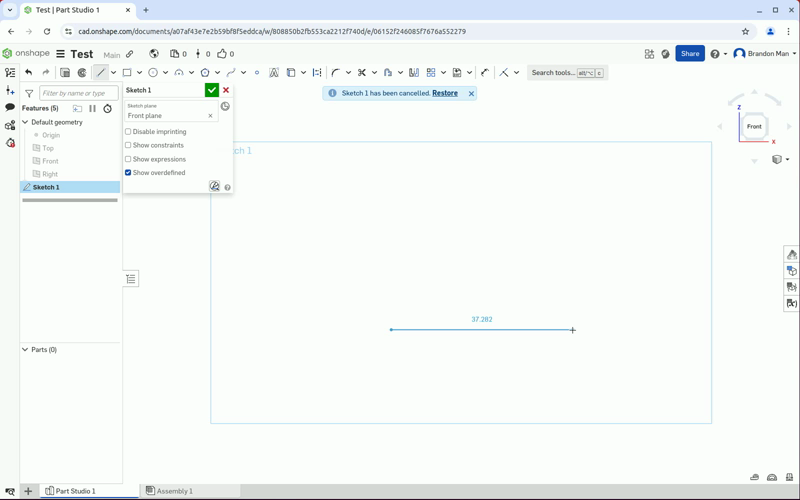
key_down(shift)
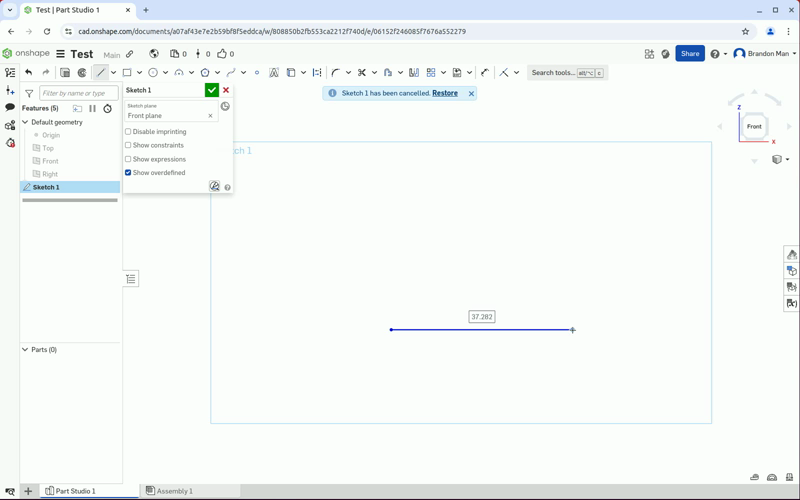
mouse_move(589, 329)
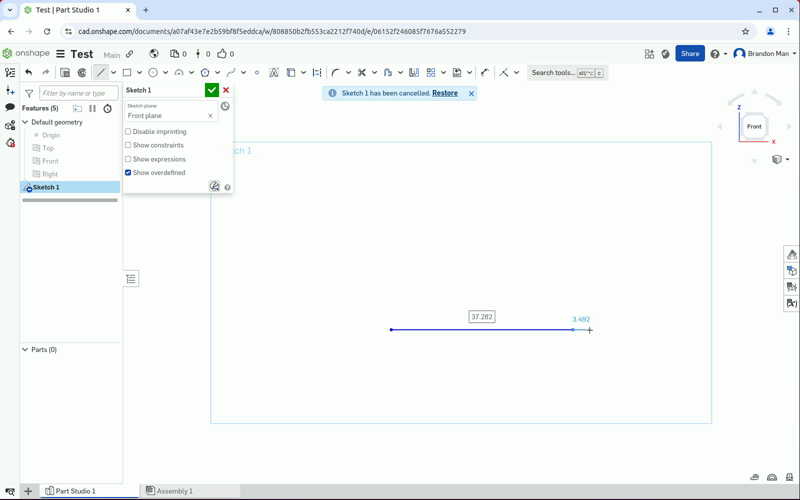
mouse_move(572, 299)
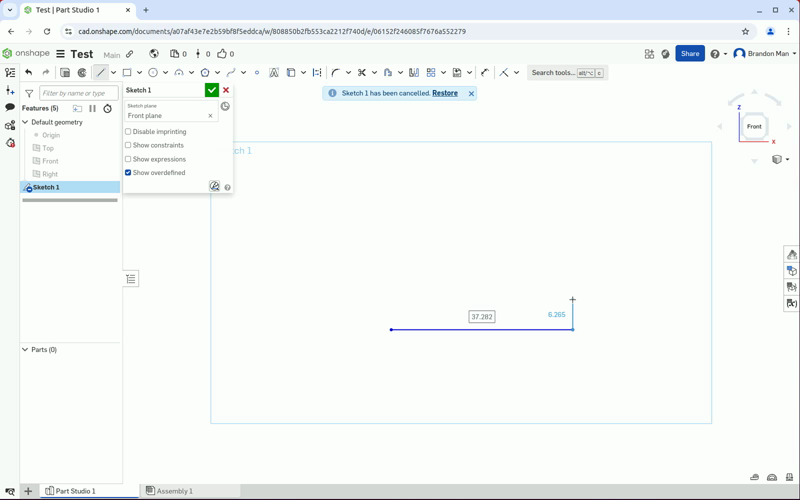
click(572, 299)
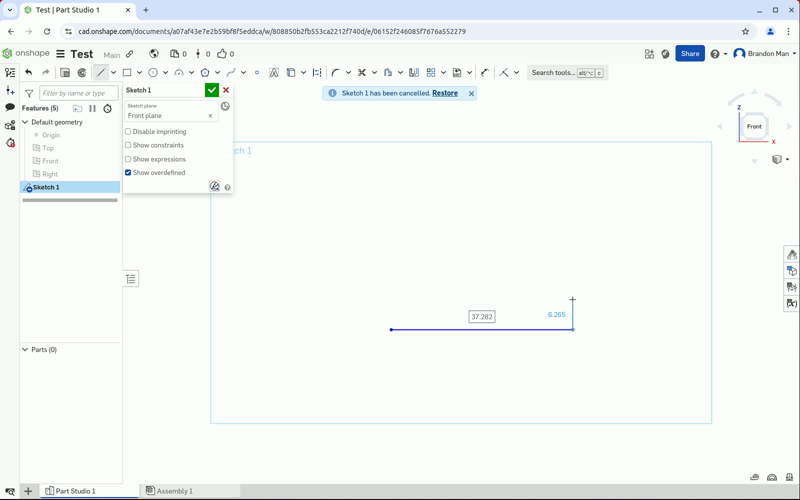
key_up(shift)
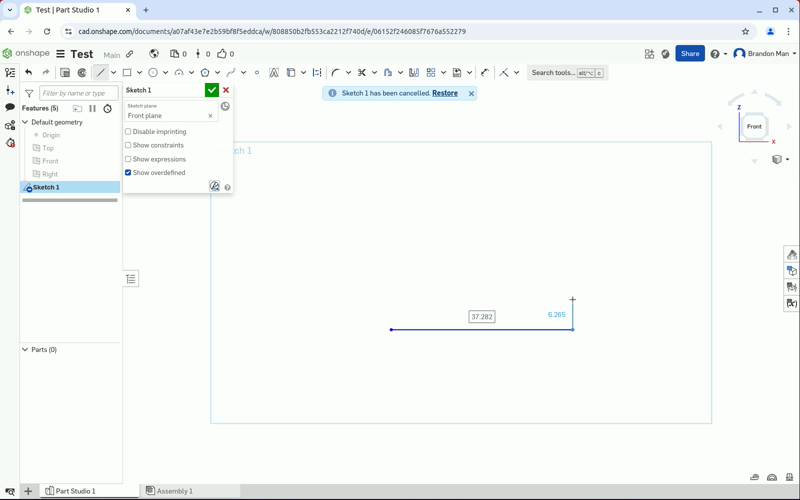
key_down(shift)
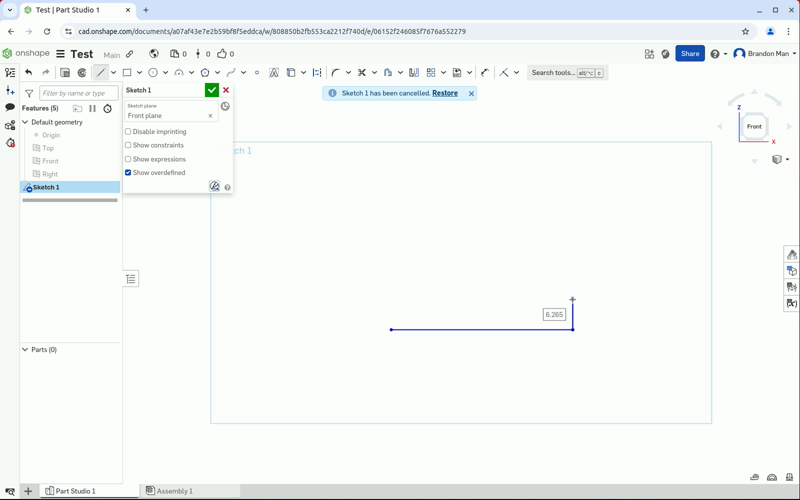
mouse_move(391, 299)
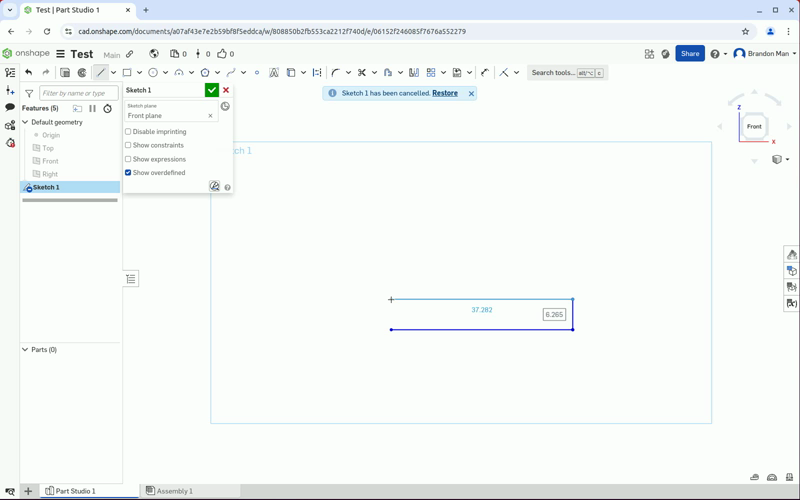
click(391, 299)
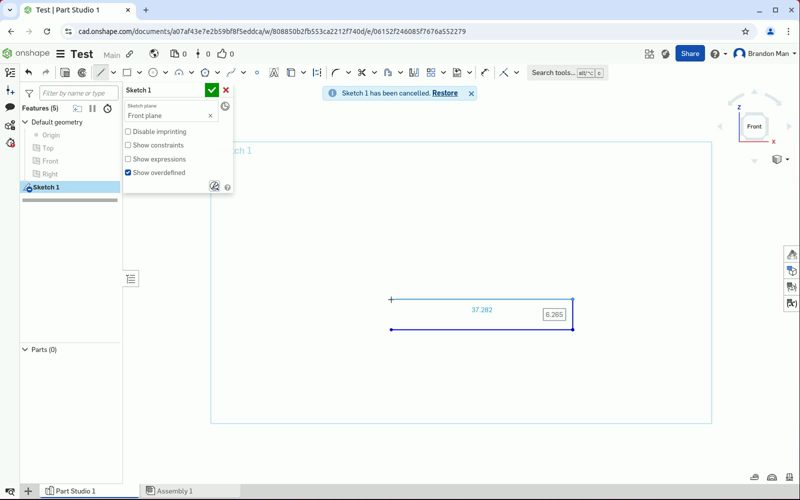
key_up(shift)
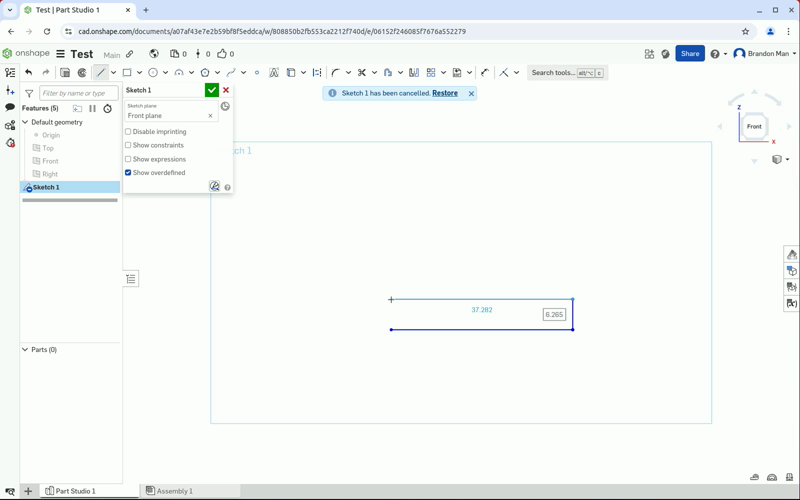
mouse_move(421, 299)
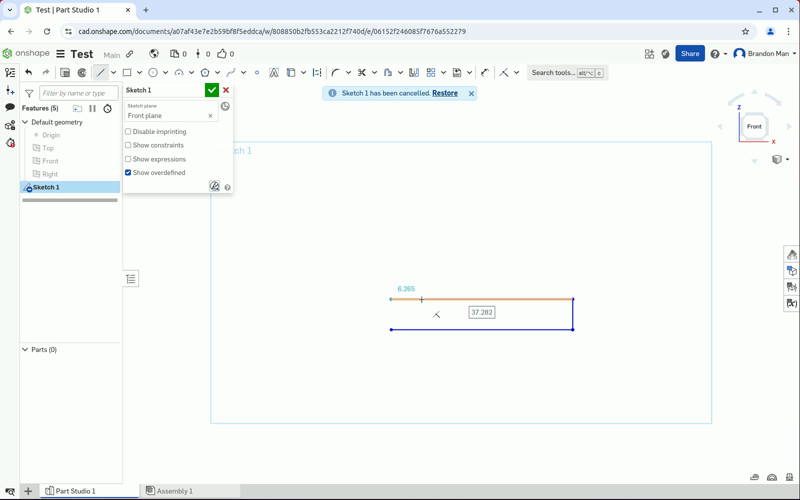
key_down(shift)
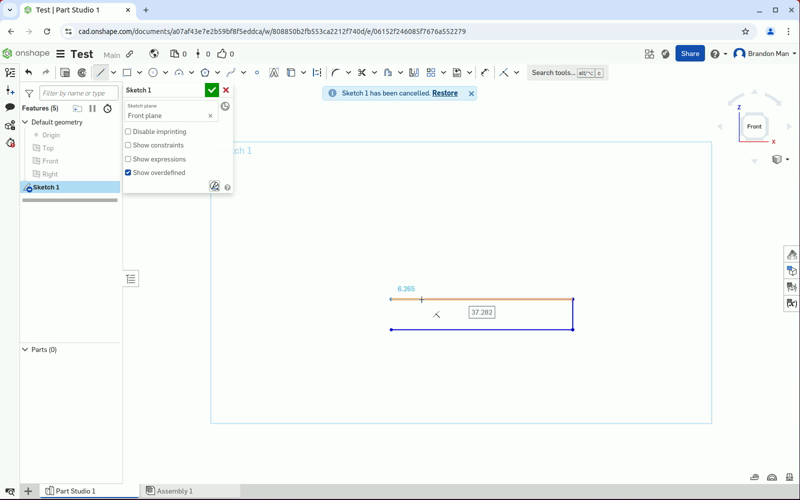
mouse_move(391, 329)
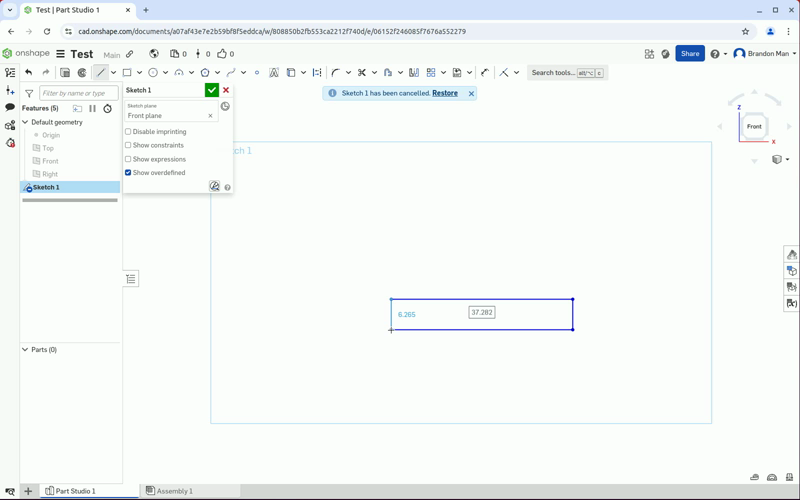
key_up(shift)
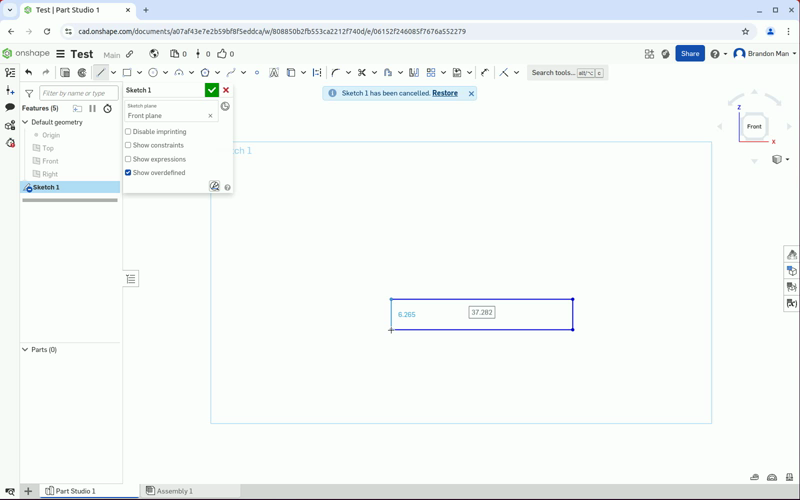
click(391, 329)
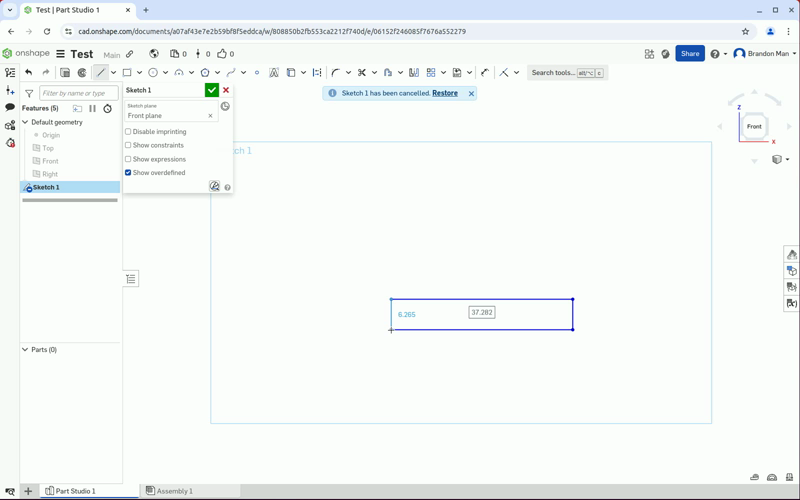
key(esc)
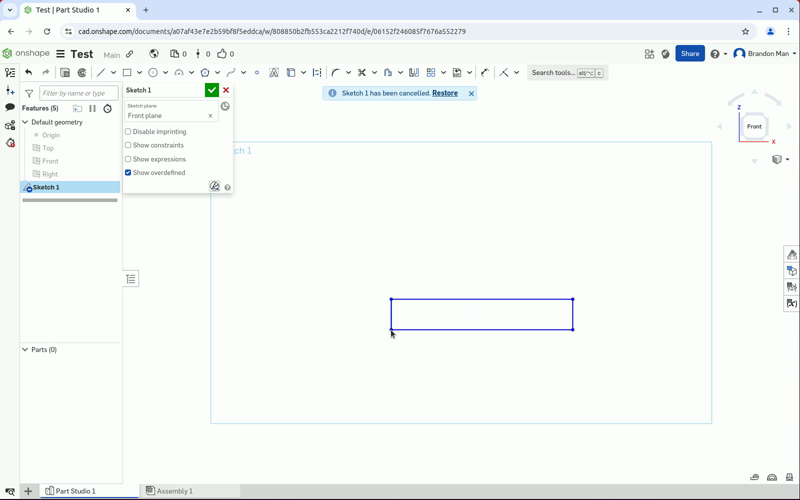
mouse_move(558, 318)
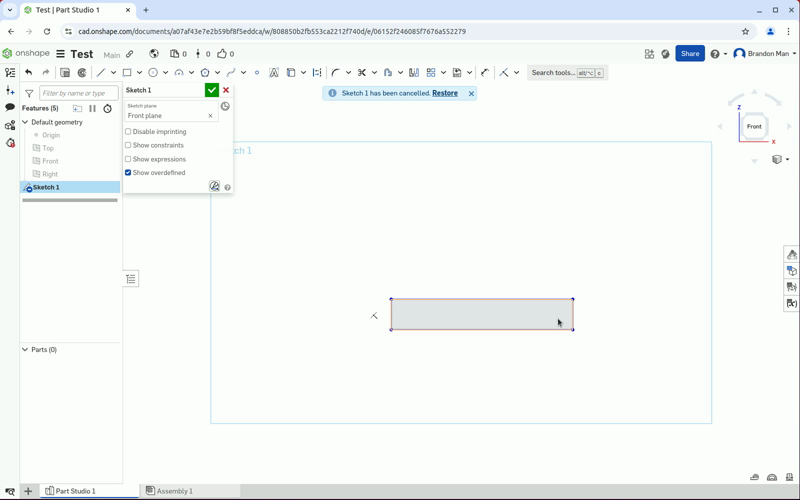
click(558, 318)
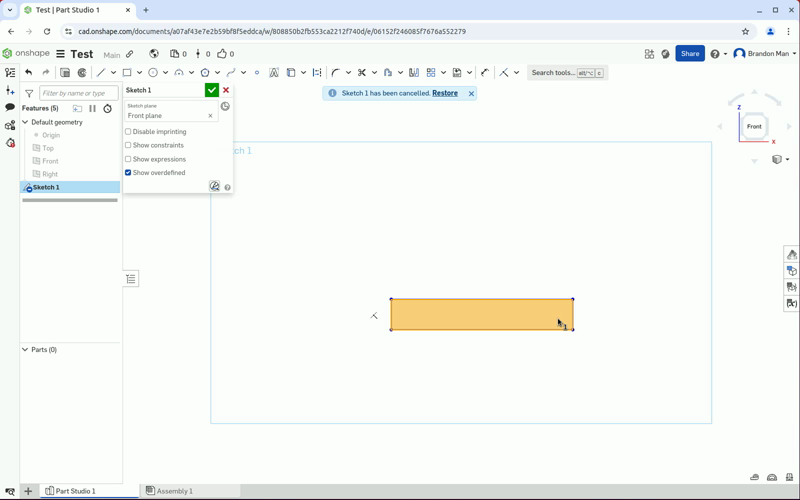
mouse_move(73, 352)
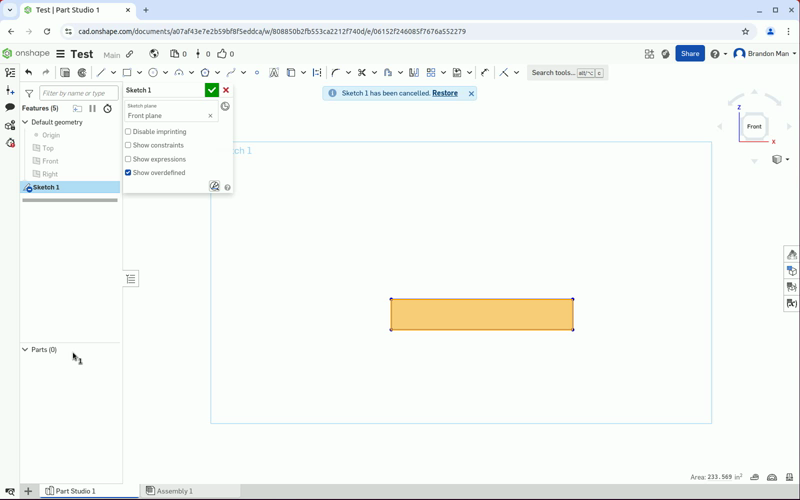
key(shift+y)
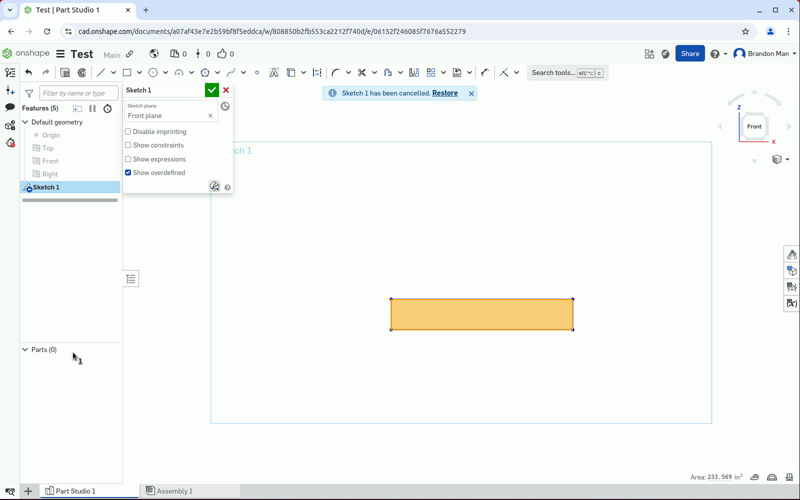
key(shift+e)
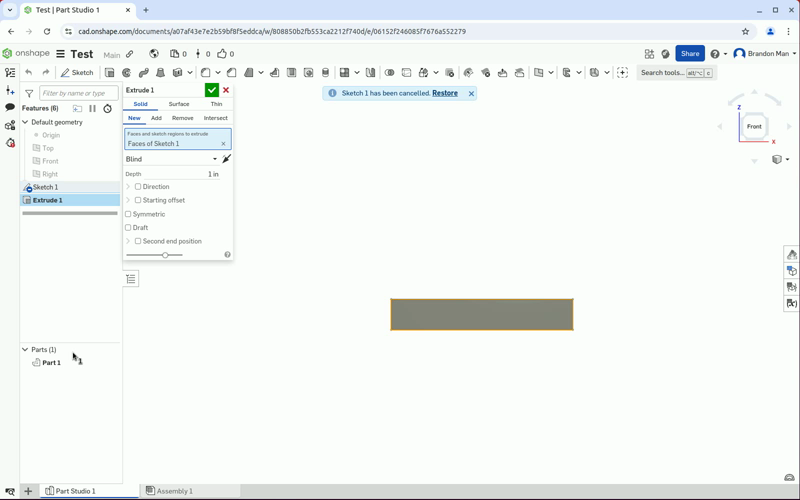
mouse_move(143, 106)
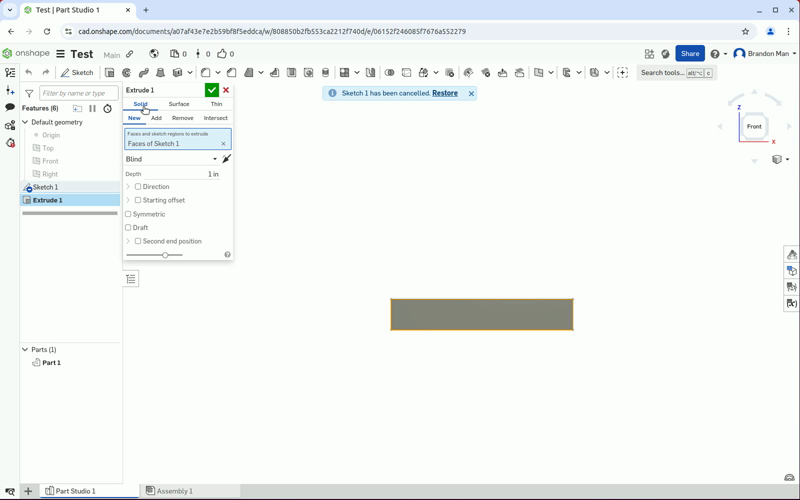
click(143, 106)
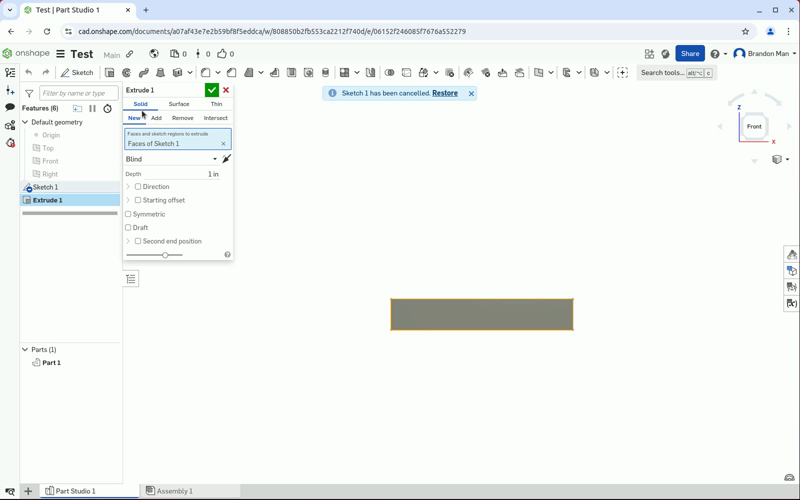
mouse_move(137, 120)
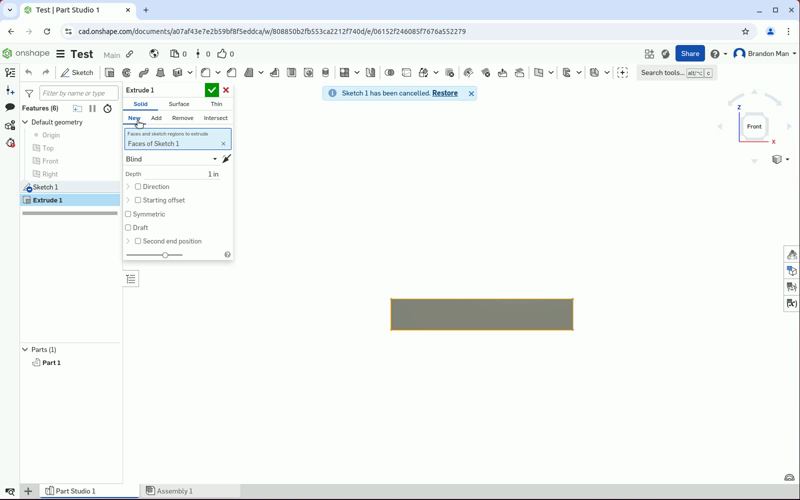
click(137, 120)
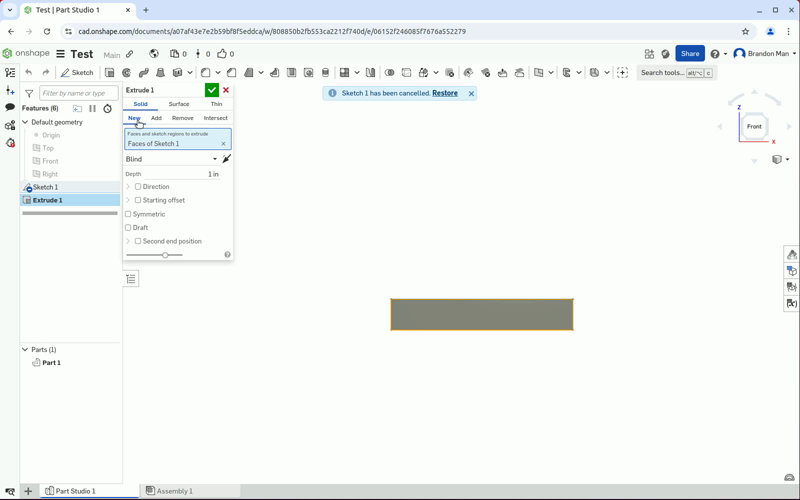
key(tab, 4)
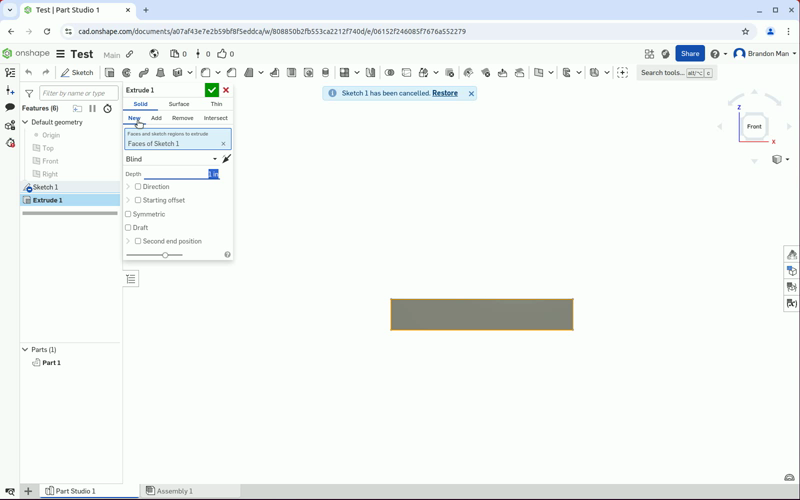
text(18.535)
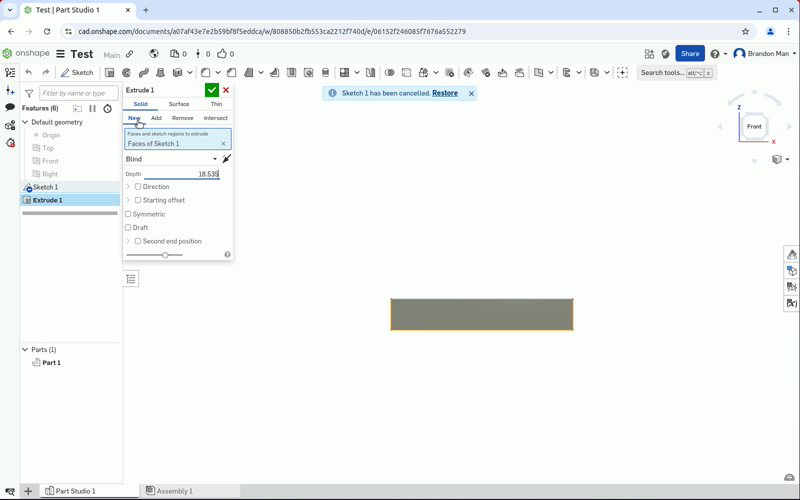
key(enter)
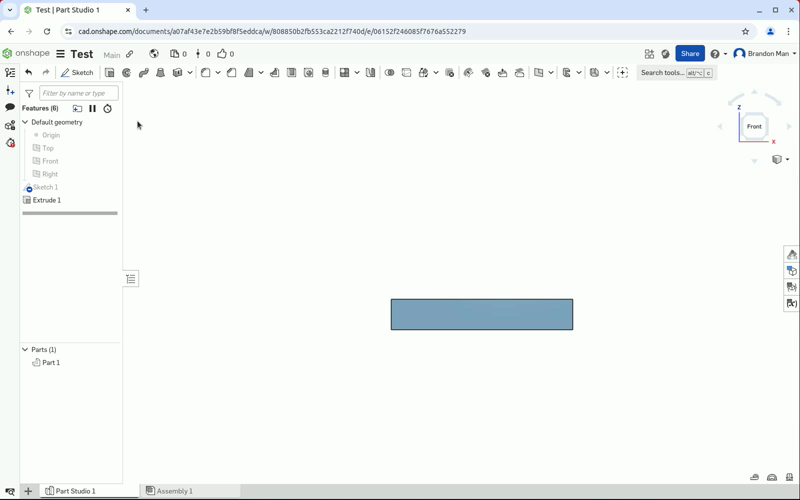
key(shift+h)
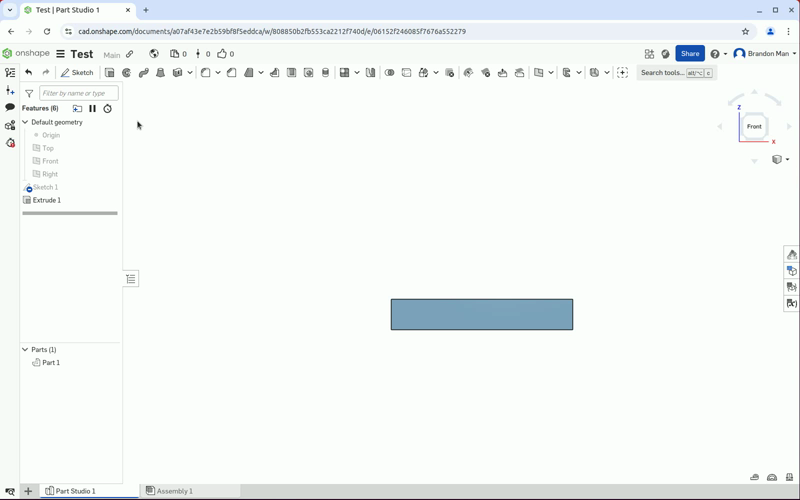
key(shift+h)
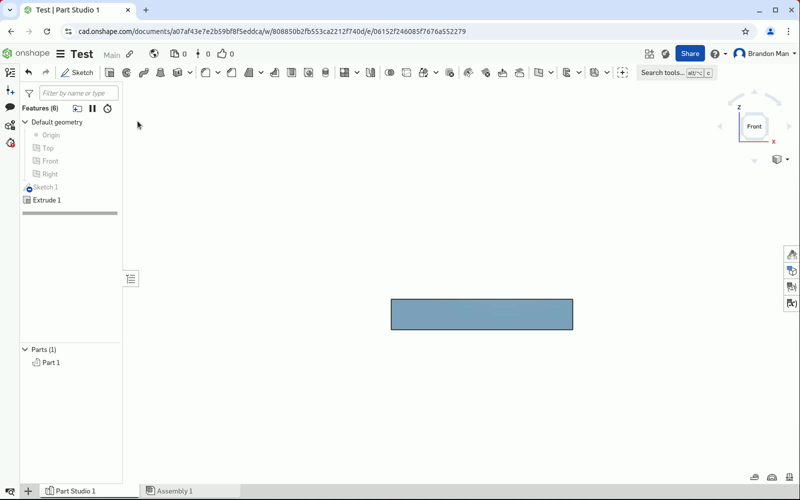
mouse_move(73, 189)
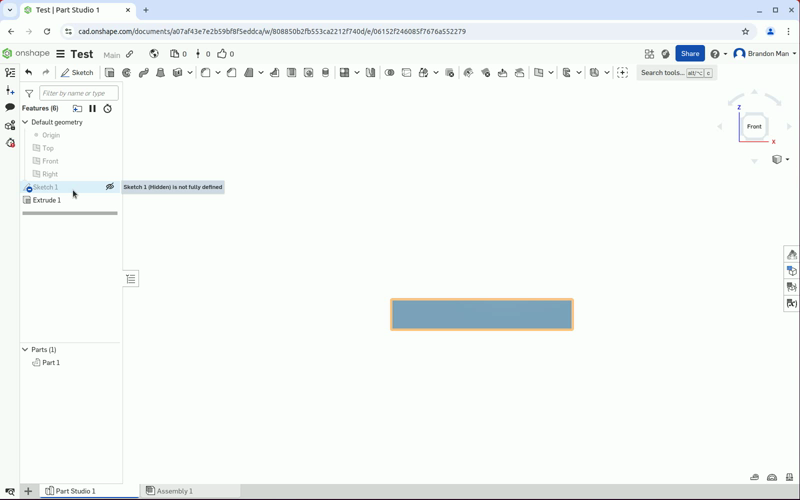
click(73, 189)
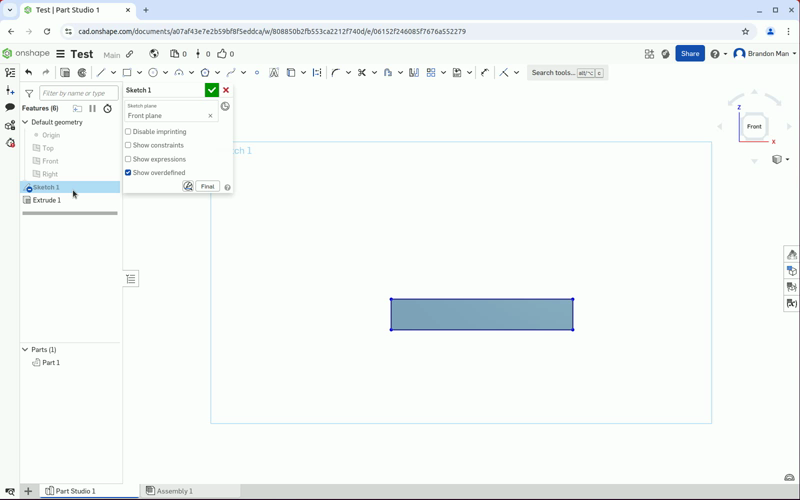
mouse_move(229, 92)
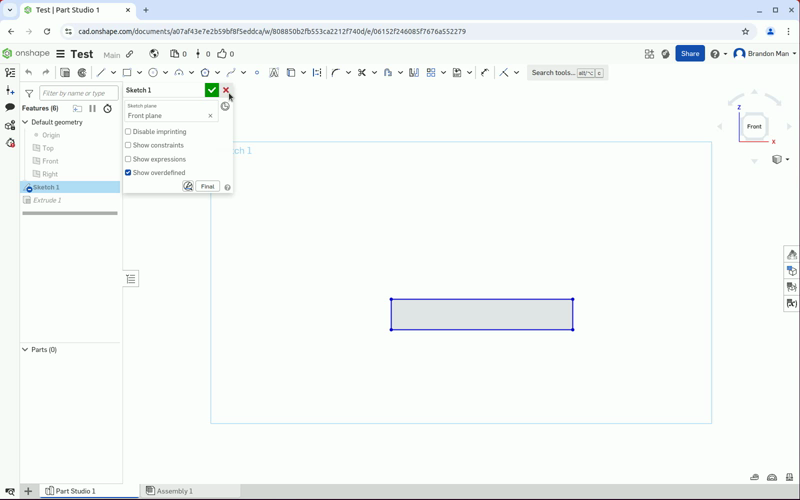
click(229, 92)
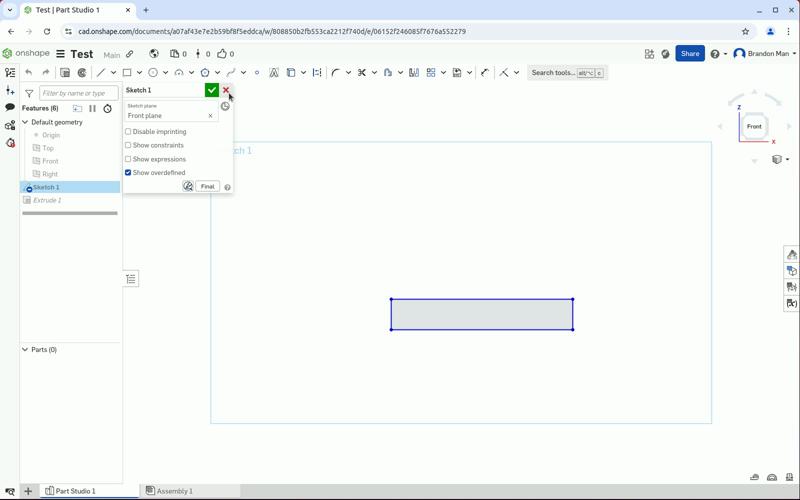
key(shift+s)
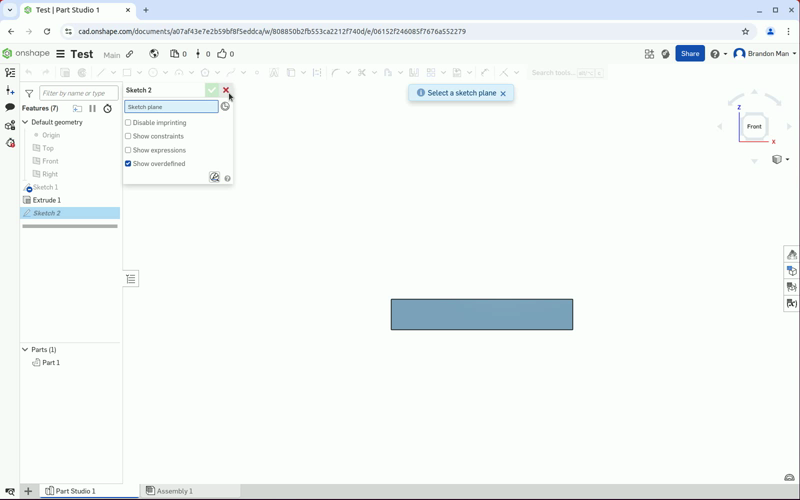
mouse_move(73, 163)
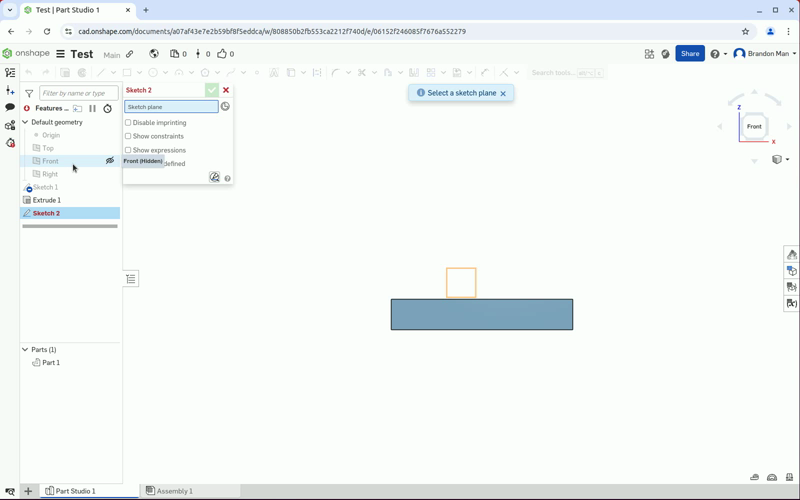
click(73, 163)
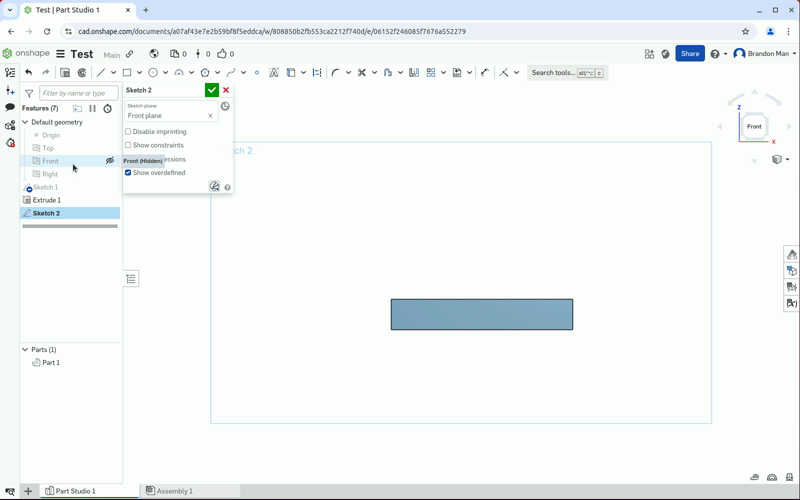
mouse_move(73, 352)
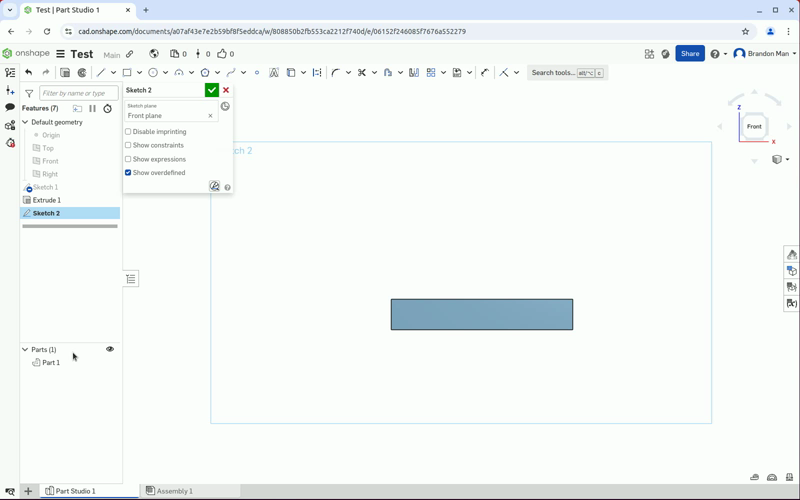
key(y)
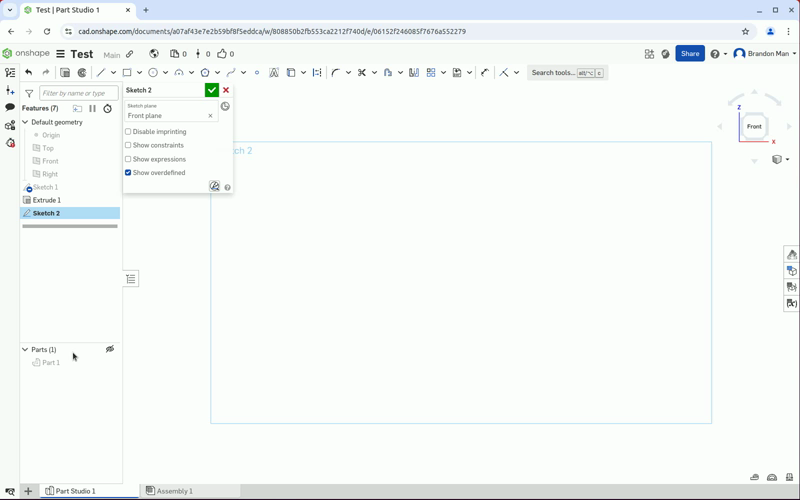
key(l)
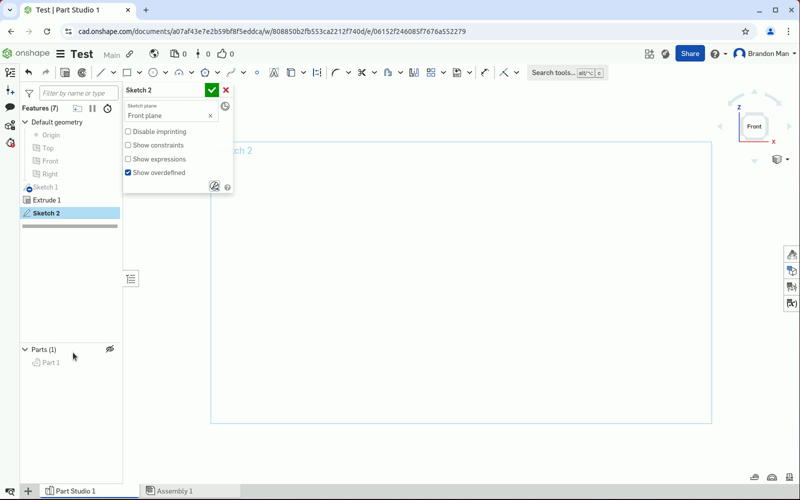
key_down(shift)
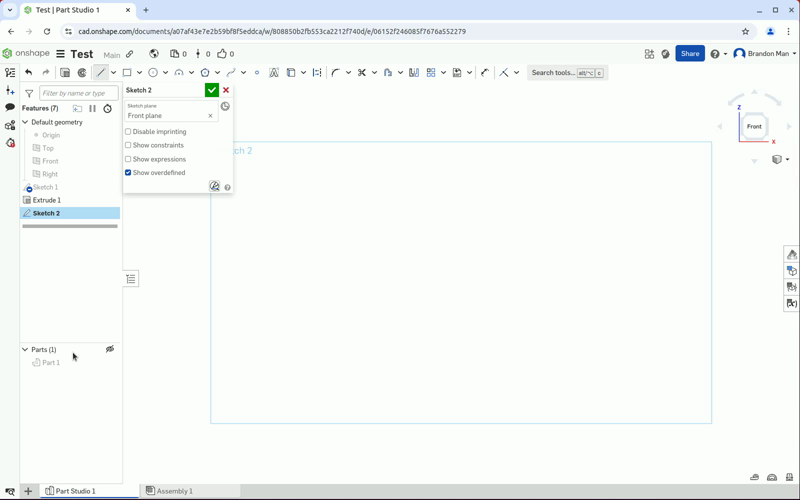
mouse_move(391, 299)
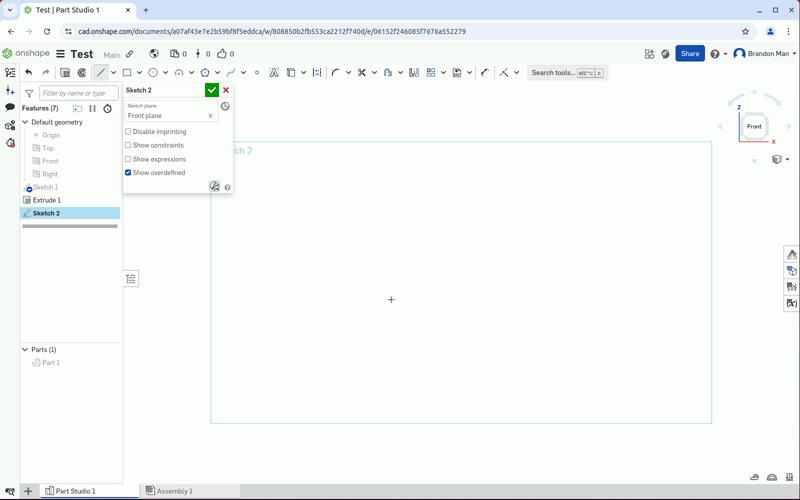
click(391, 299)
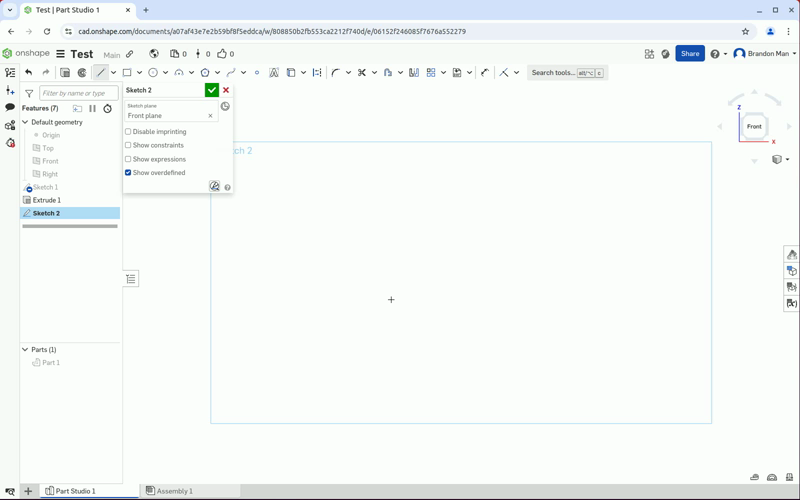
key_up(shift)
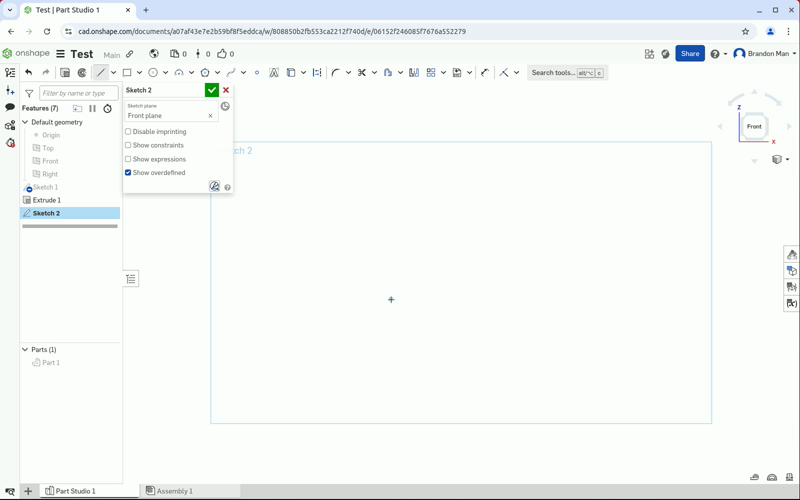
key_down(shift)
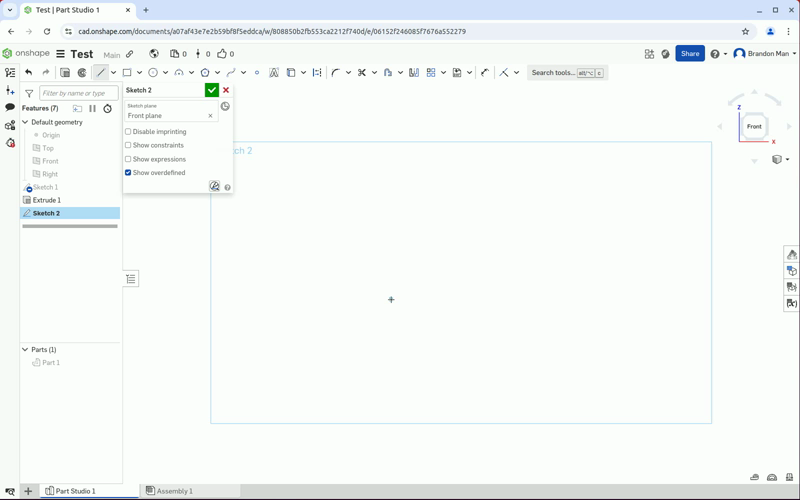
mouse_move(572, 299)
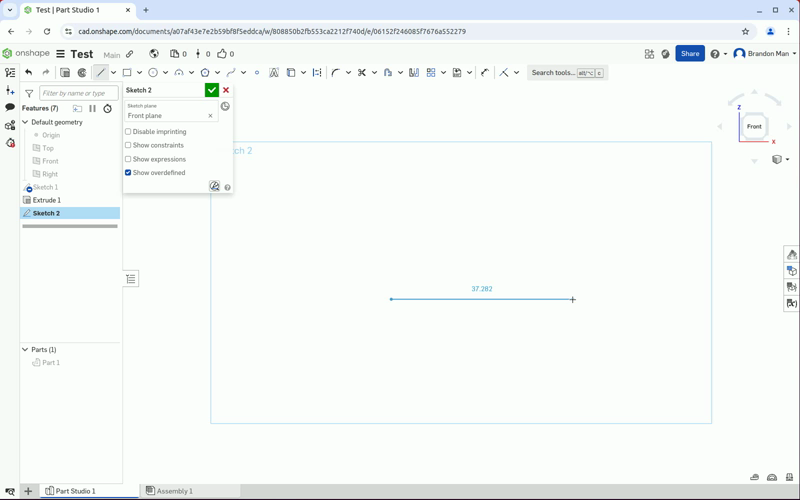
click(572, 299)
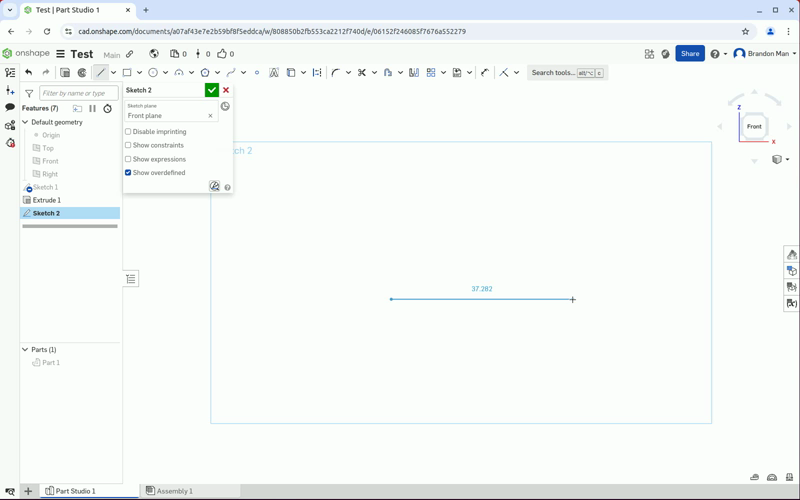
key_up(shift)
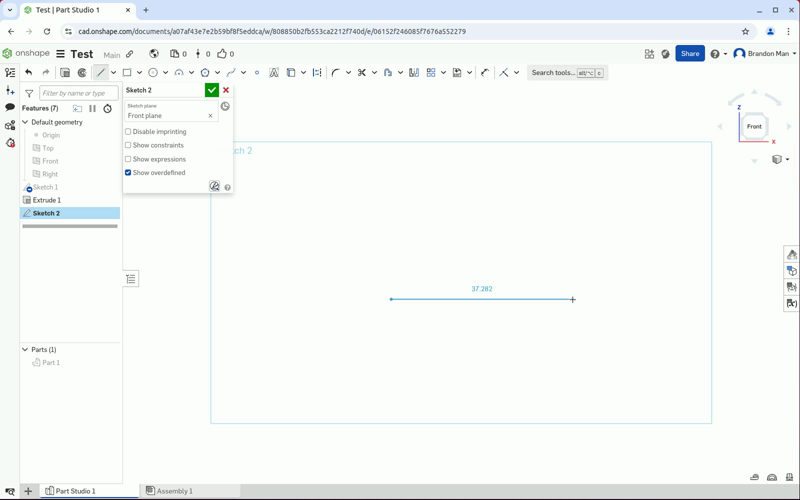
key_down(shift)
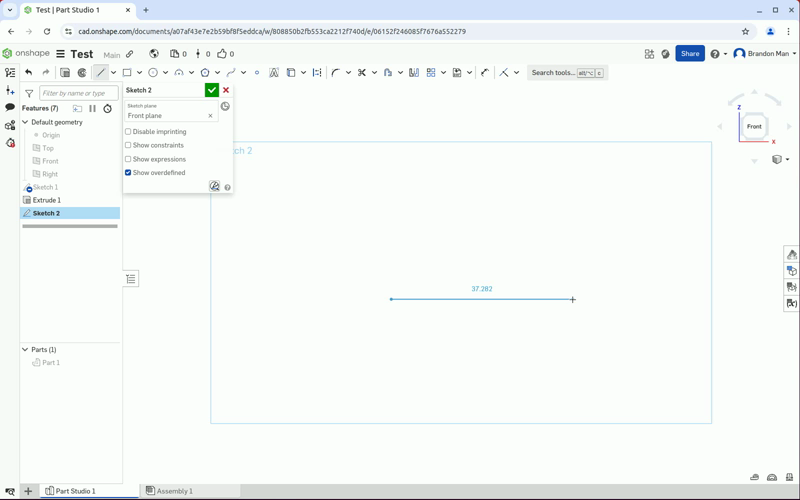
mouse_move(589, 299)
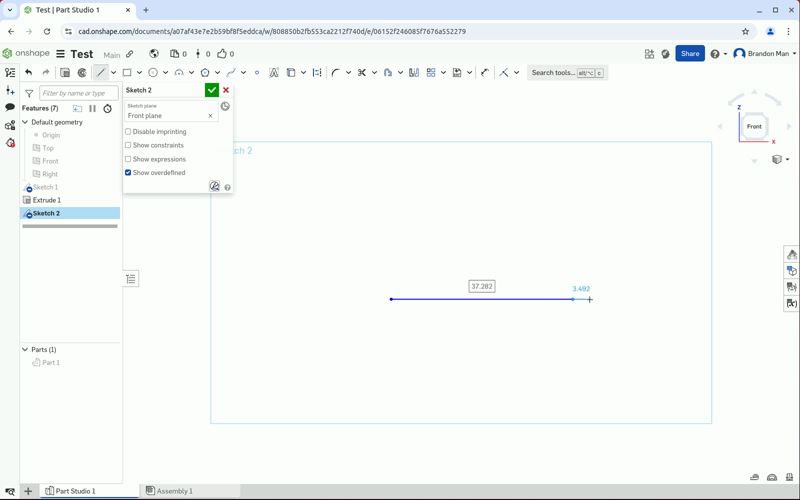
mouse_move(572, 268)
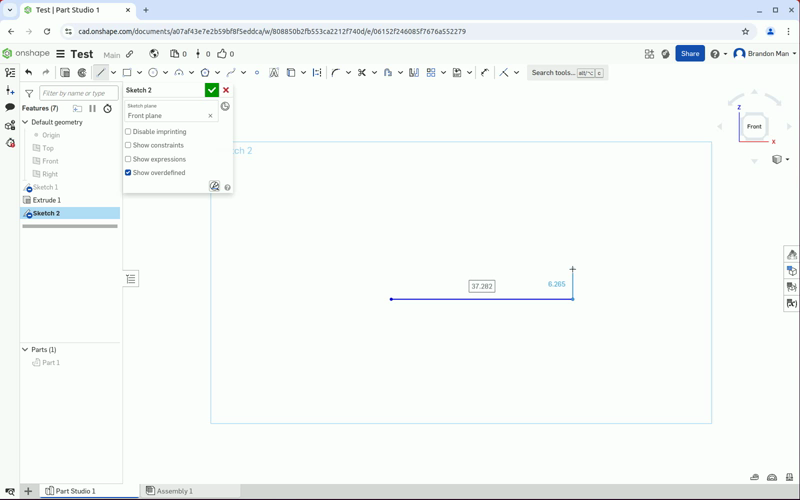
click(572, 268)
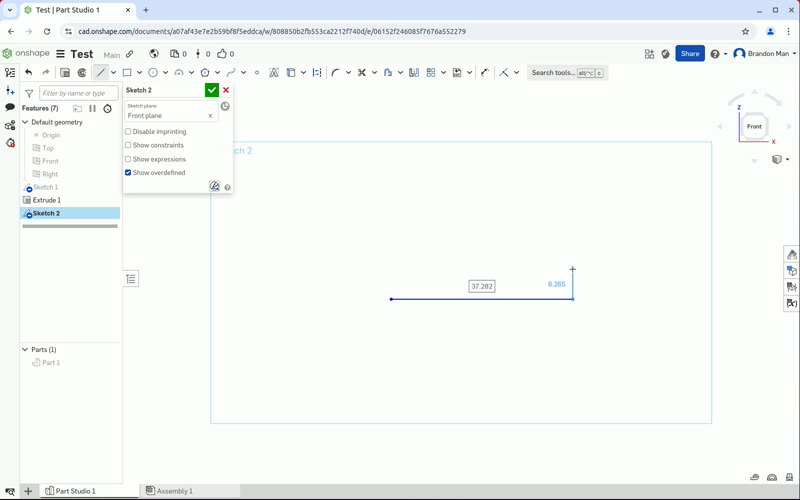
key_up(shift)
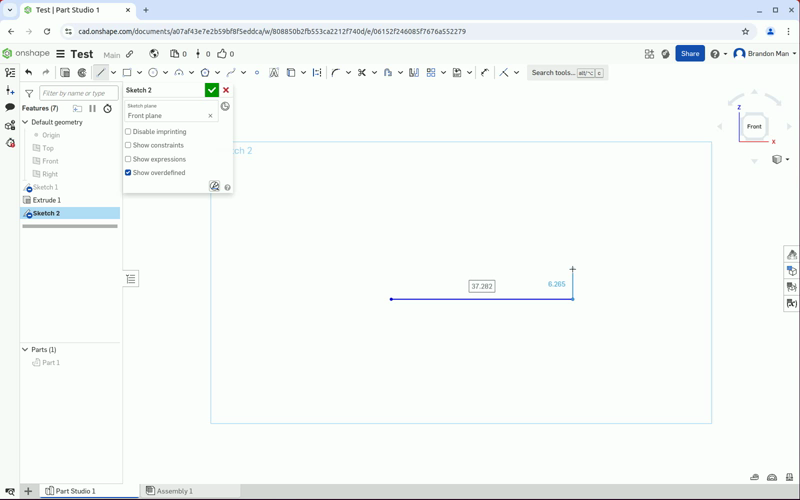
key_down(shift)
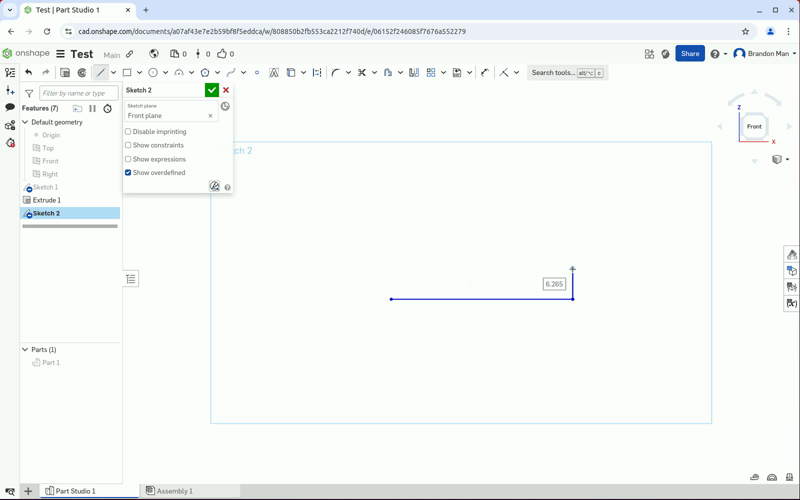
mouse_move(391, 268)
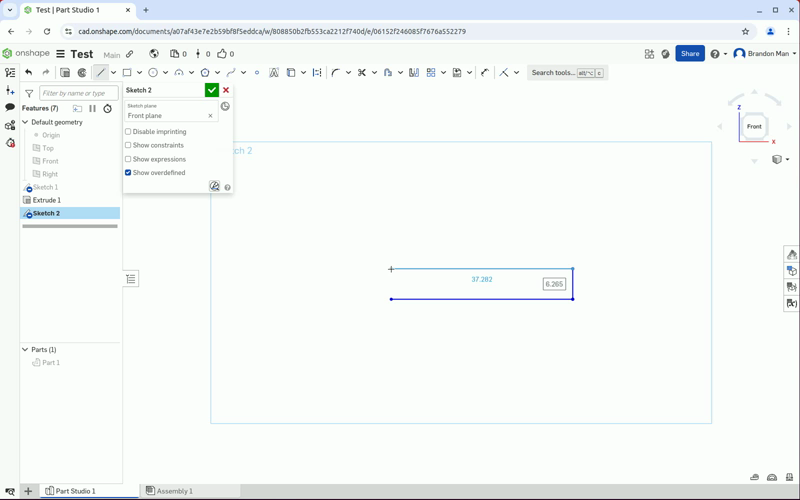
click(391, 268)
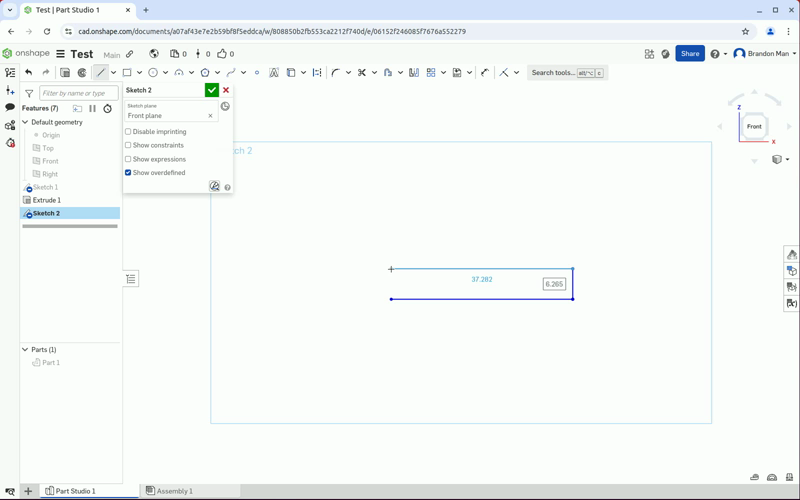
key_up(shift)
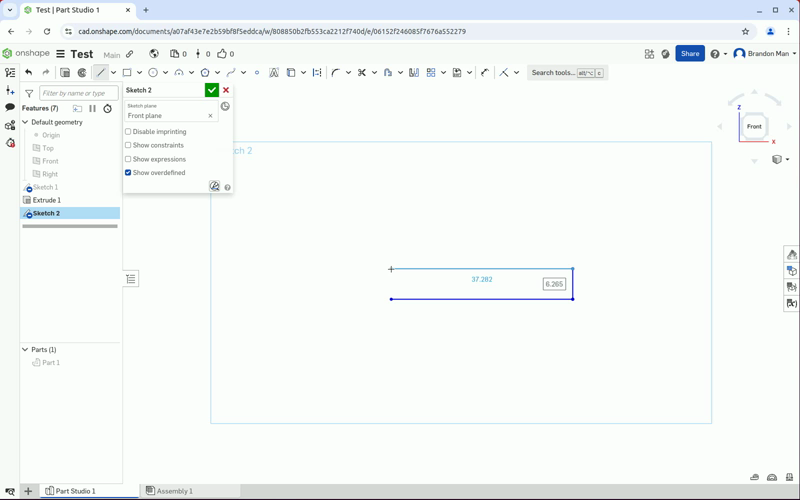
mouse_move(421, 268)
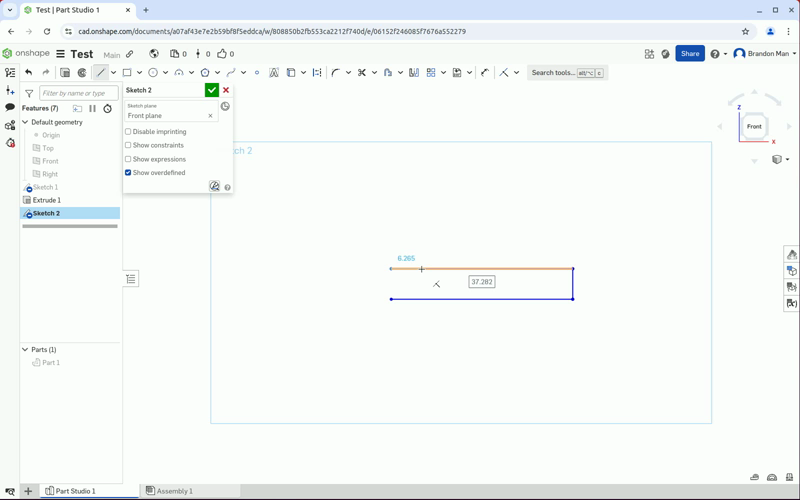
key_down(shift)
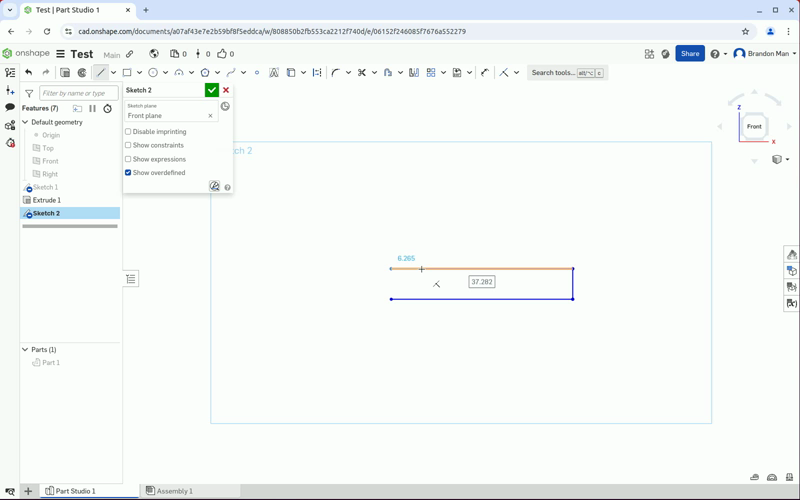
mouse_move(391, 299)
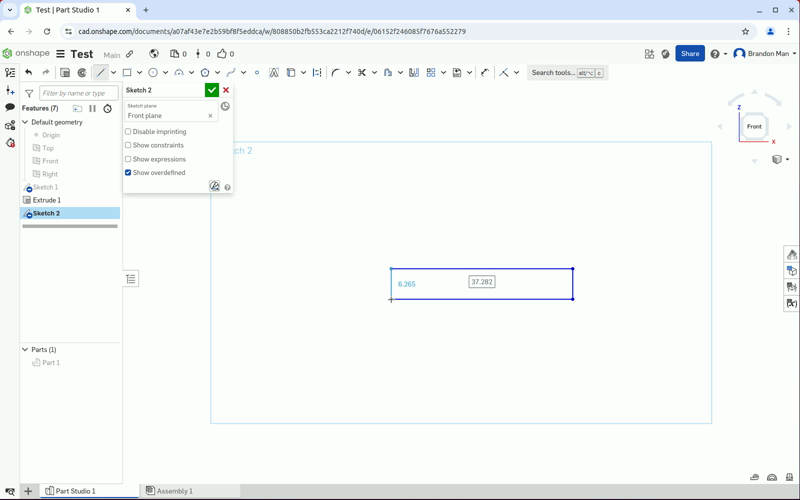
key_up(shift)
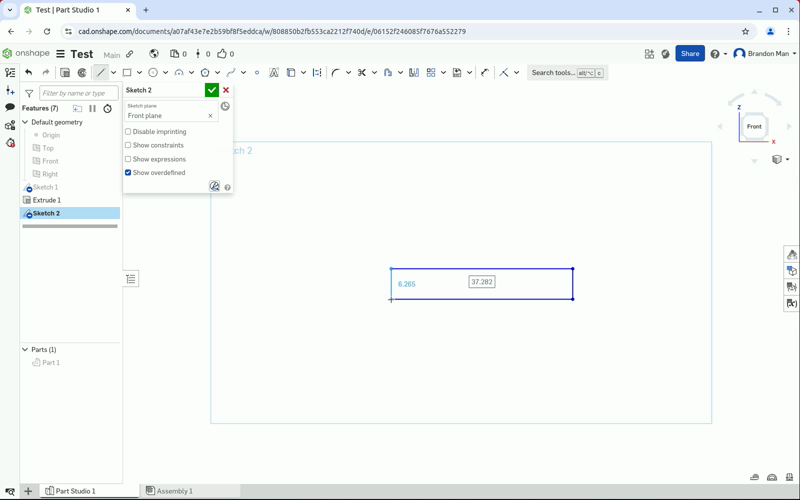
click(391, 299)
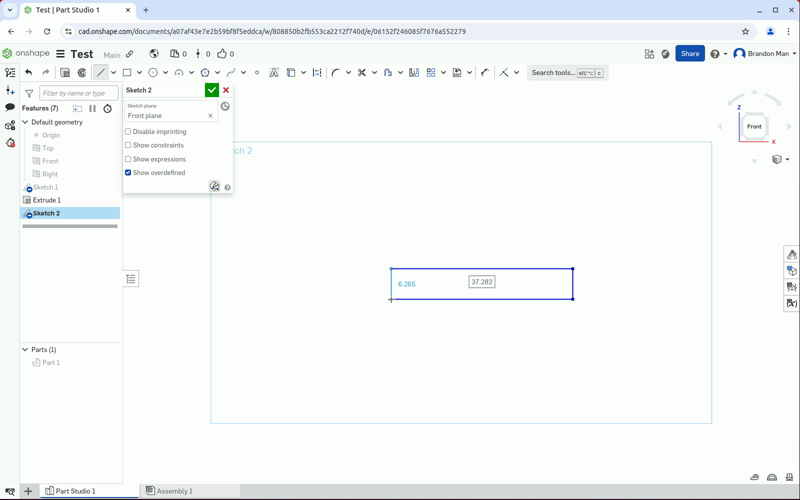
key(esc)
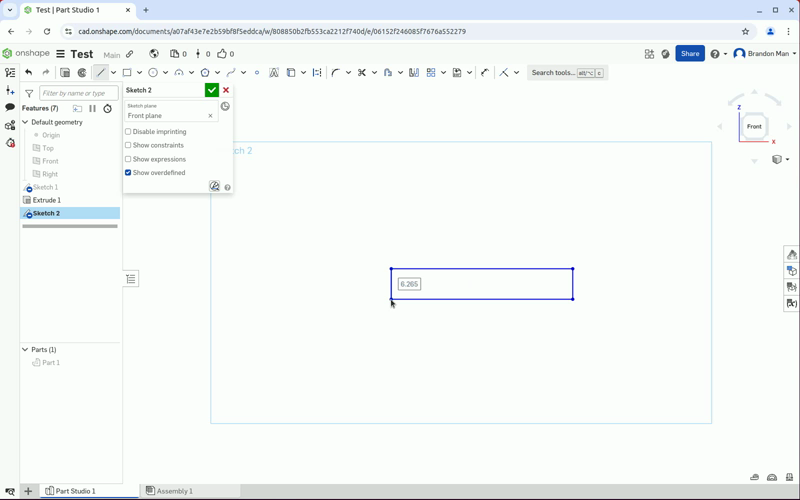
mouse_move(544, 277)
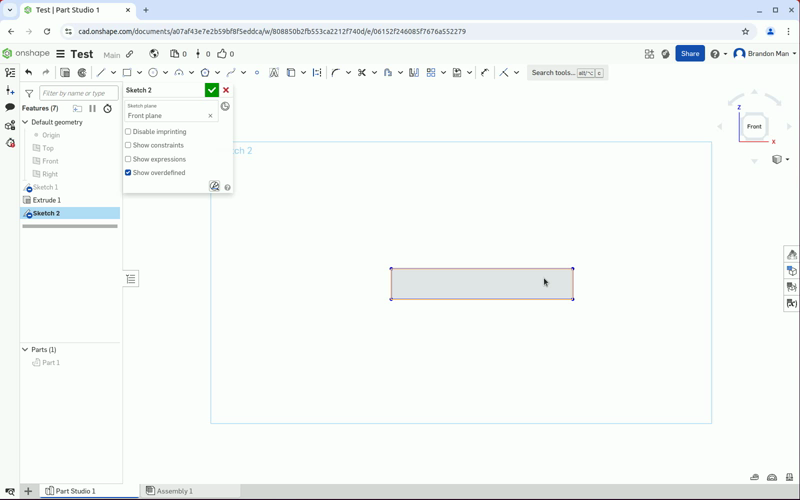
click(544, 277)
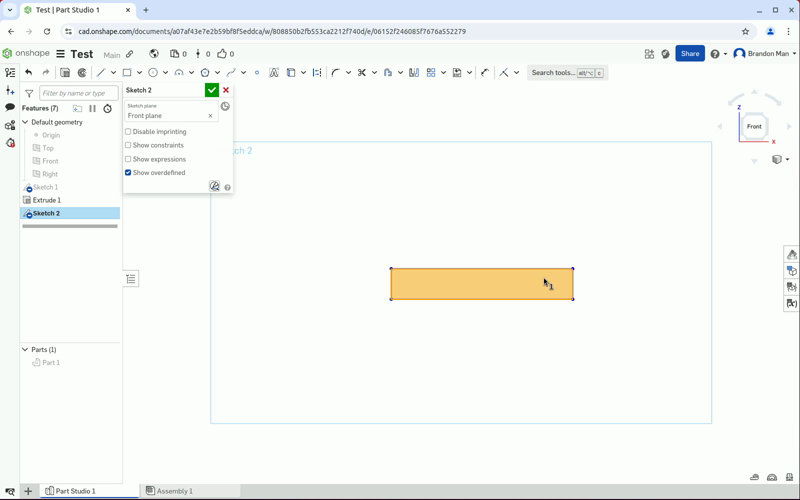
mouse_move(73, 352)
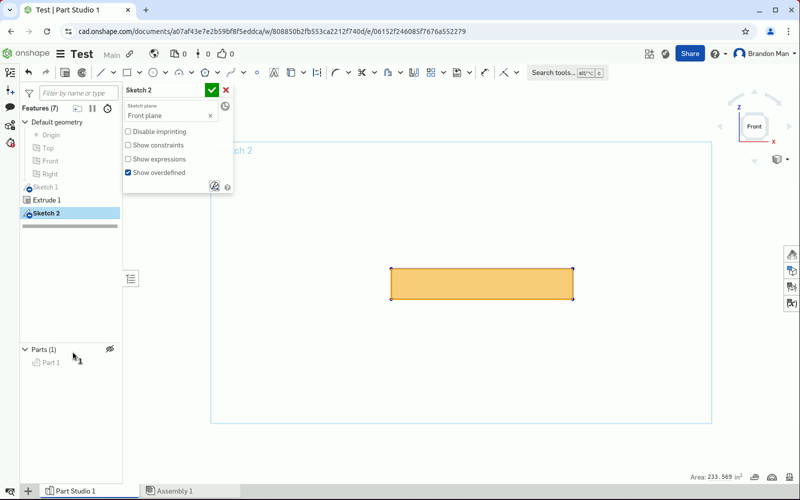
key(shift+y)
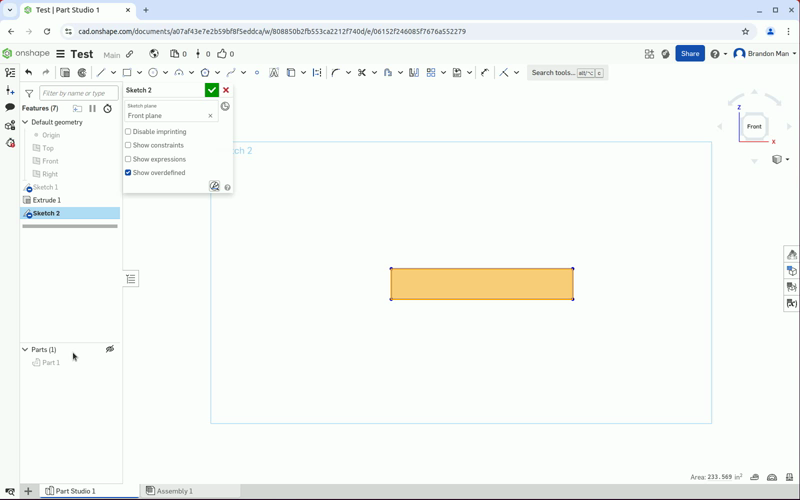
key(shift+e)
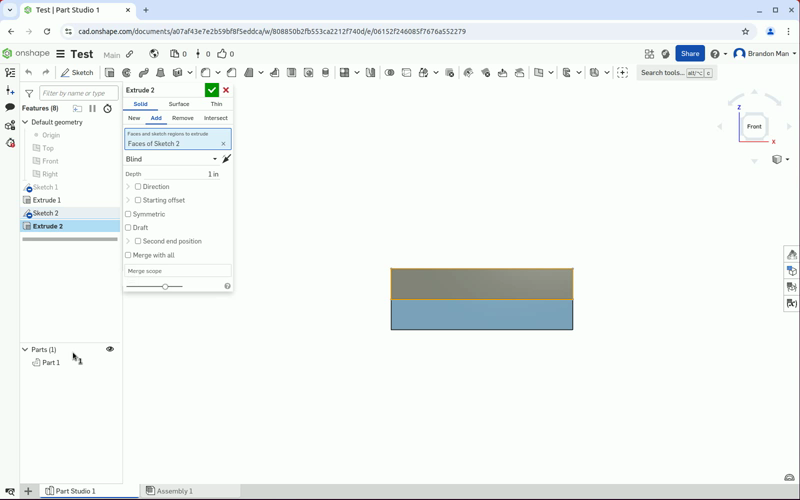
mouse_move(143, 106)
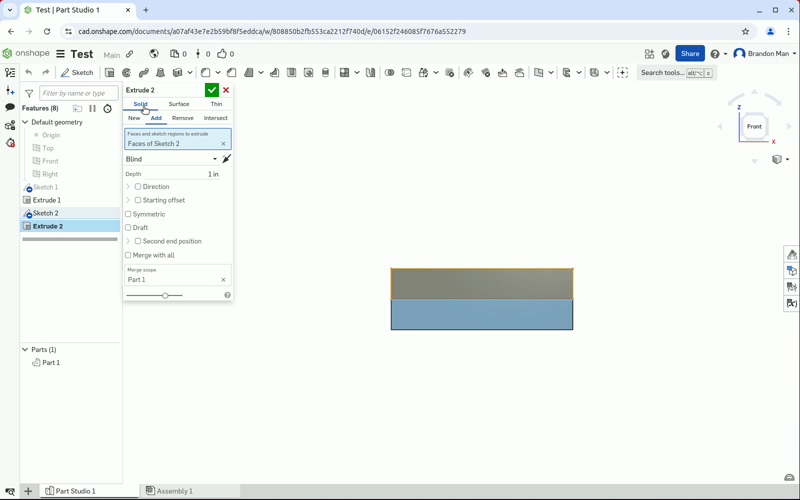
click(143, 106)
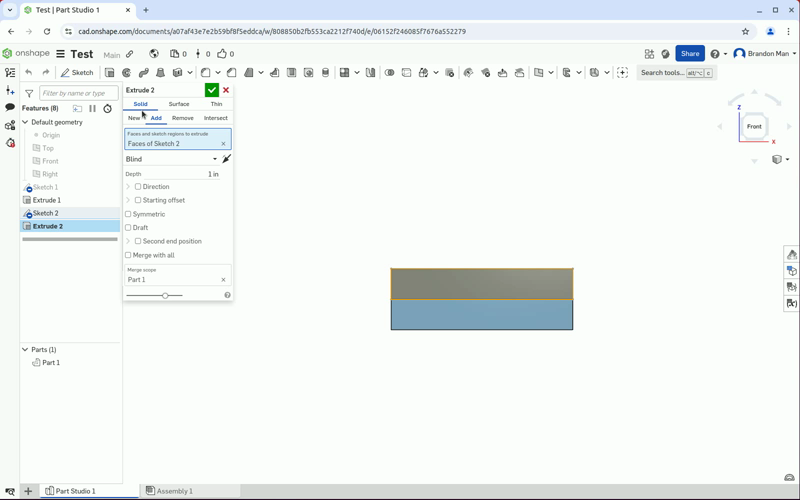
mouse_move(137, 120)
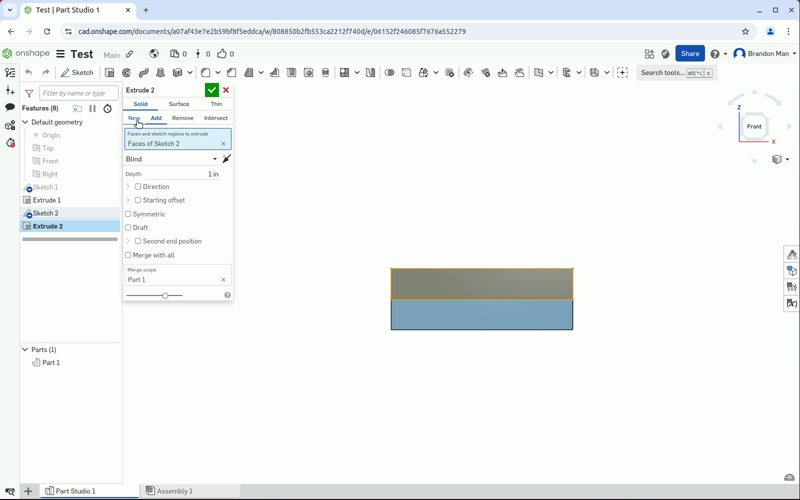
click(137, 120)
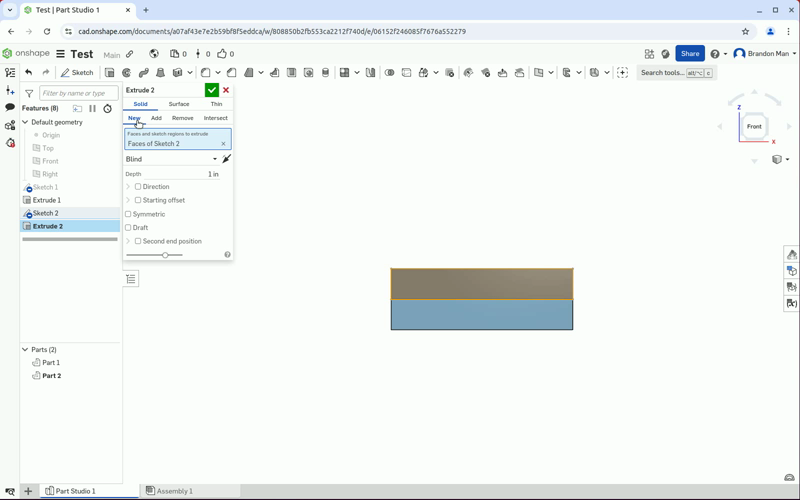
key(tab, 4)
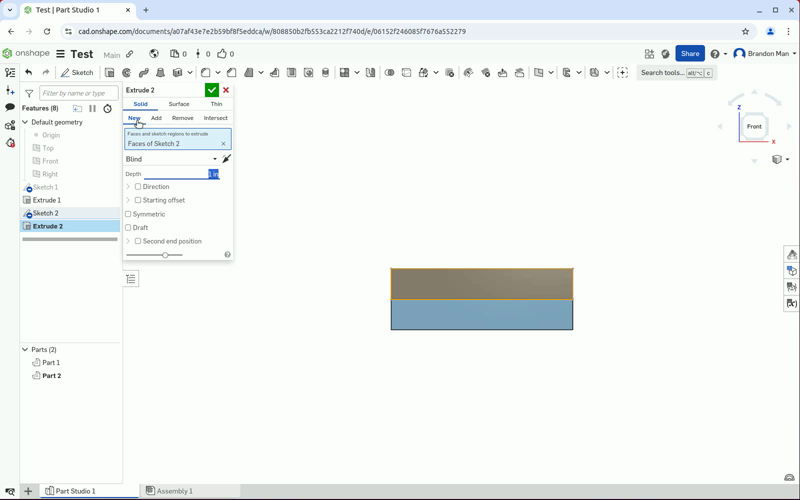
text(18.535)
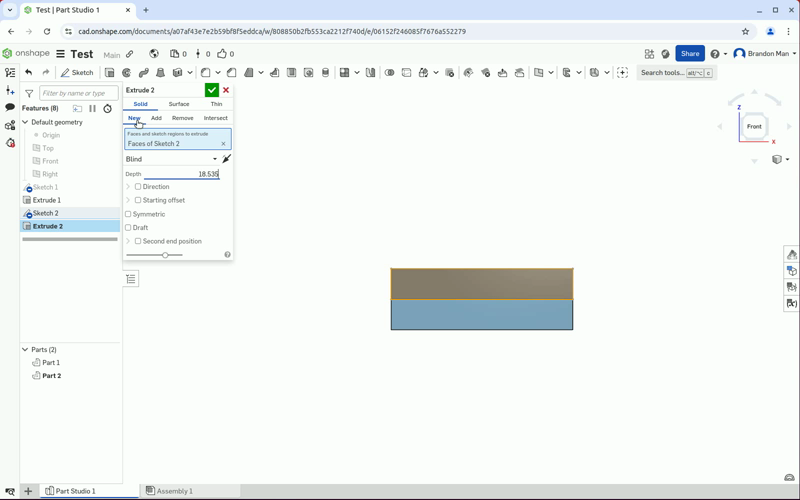
key(enter)
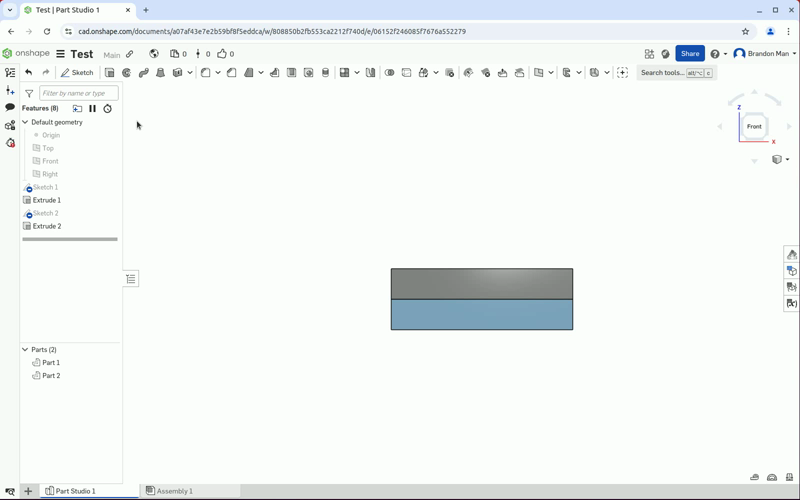
key(shift+h)
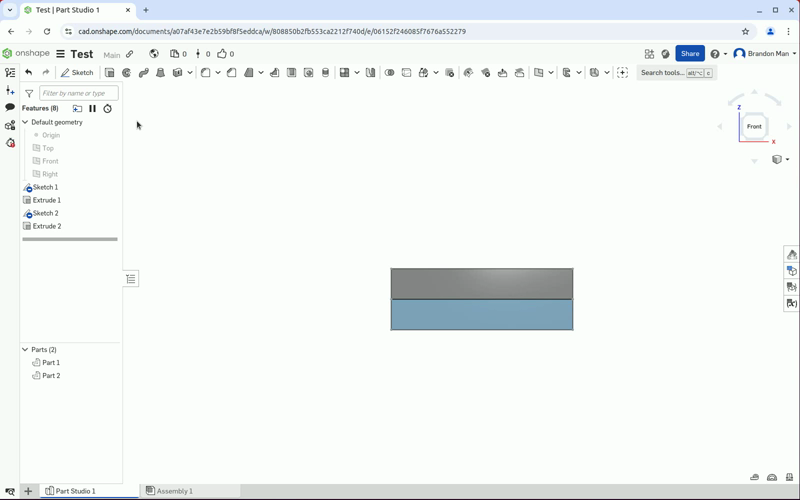
key(shift+h)
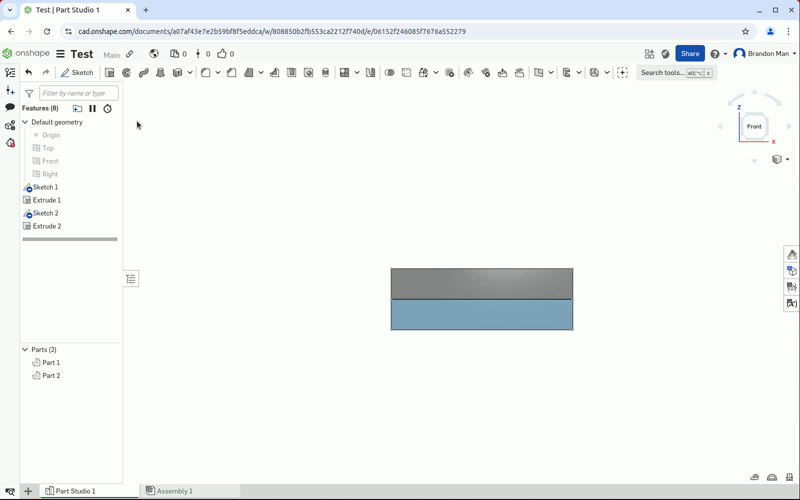
key(shift+7)
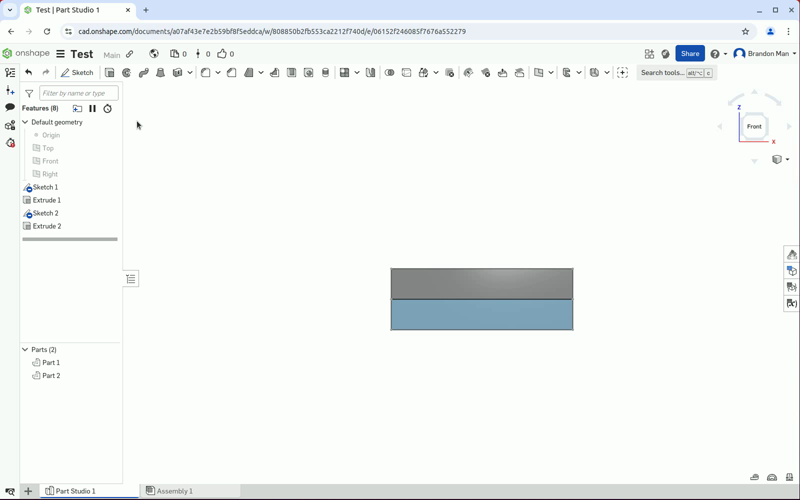
key(left, 2)
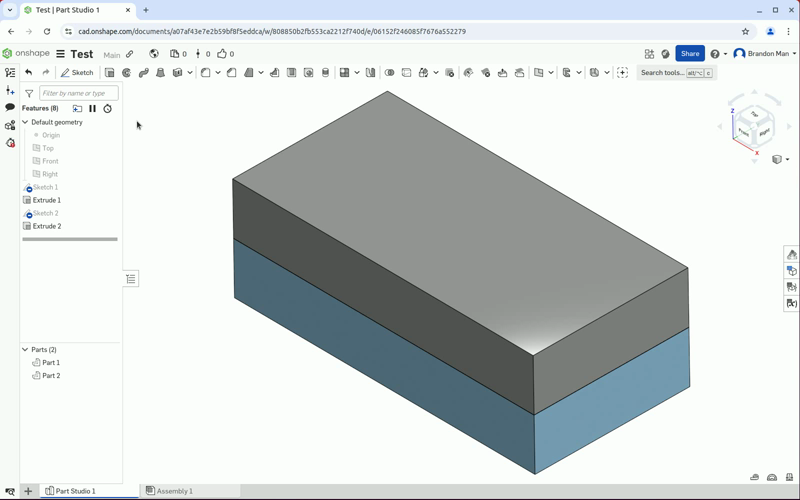
key(down, 2)
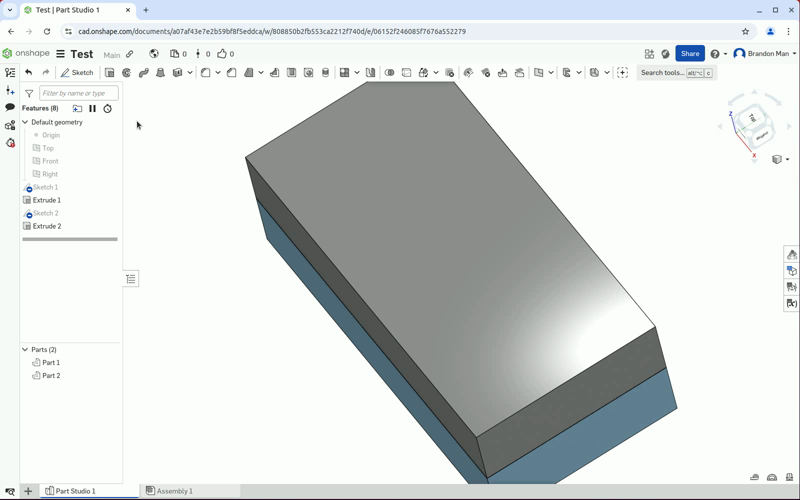
key(up, 2)
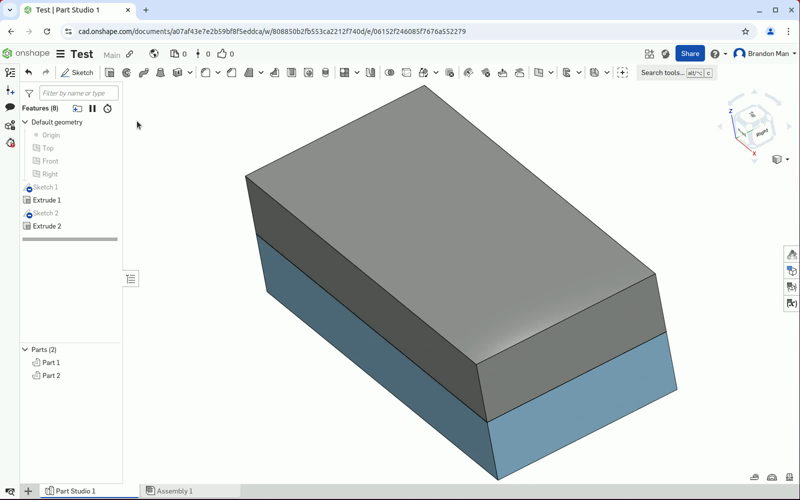
key(right, 2)
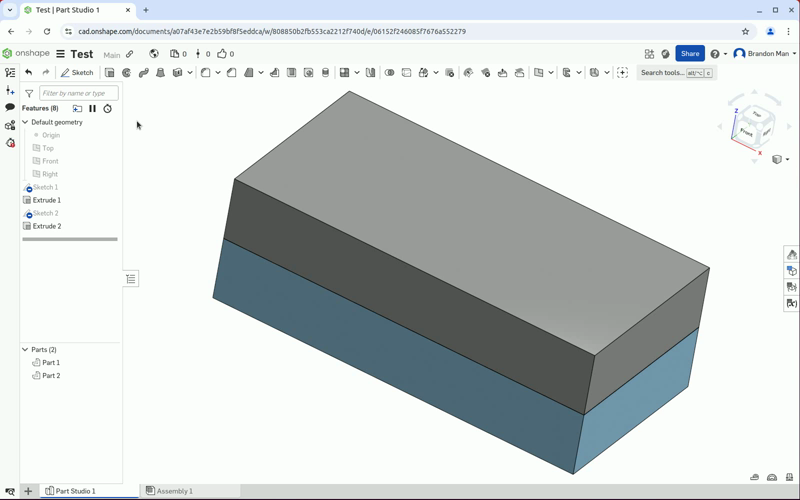
mouse_move(73, 189)
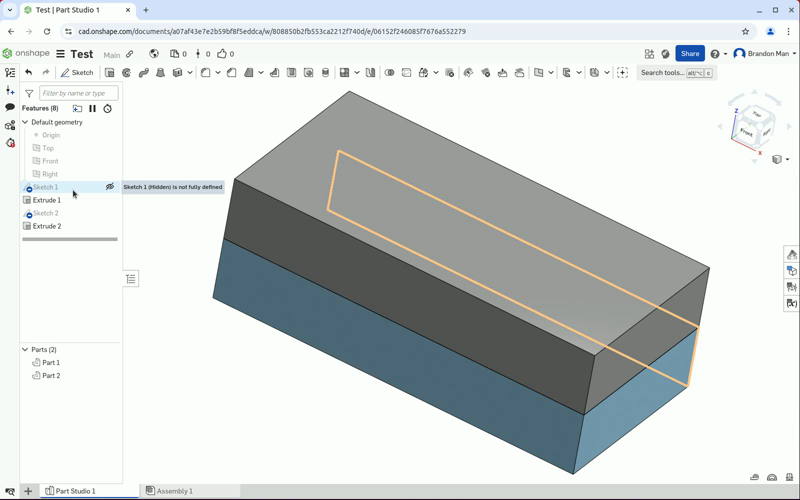
click(73, 189)